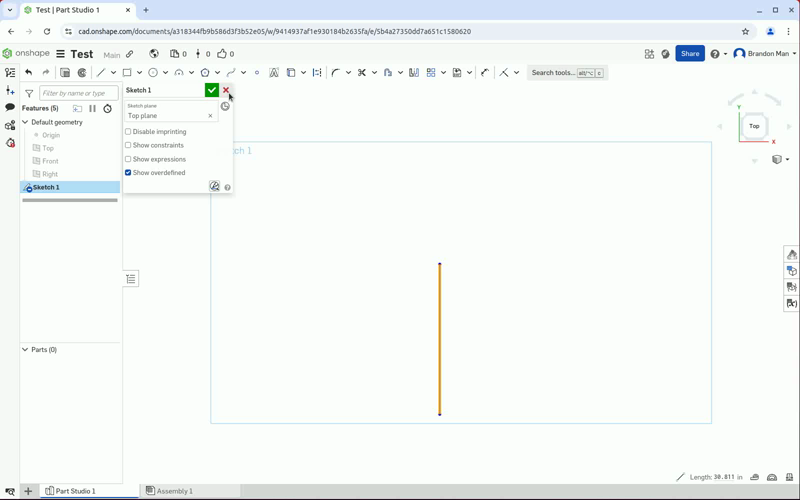
key(shift+h)
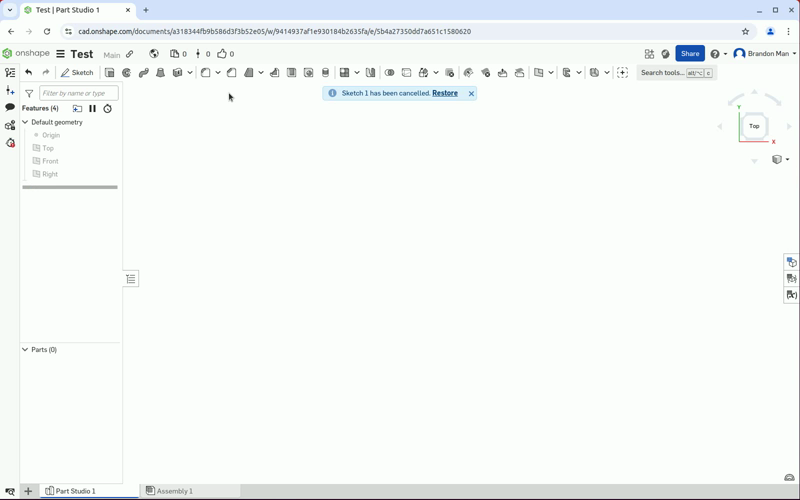
mouse_move(73, 352)
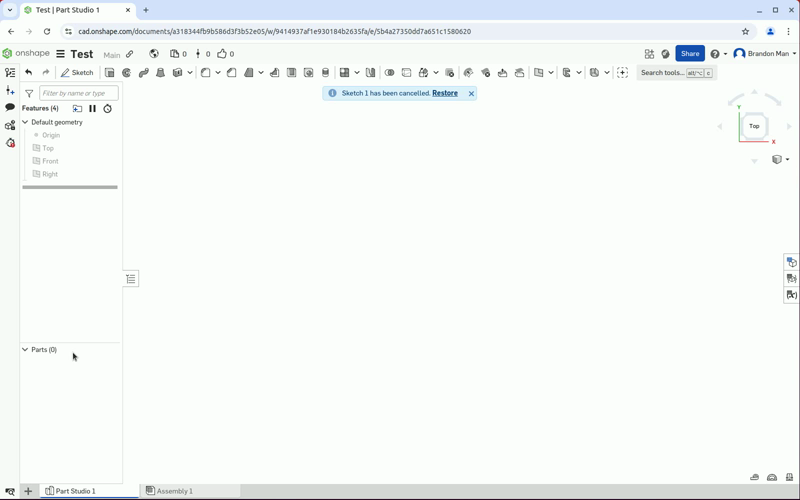
key(y)
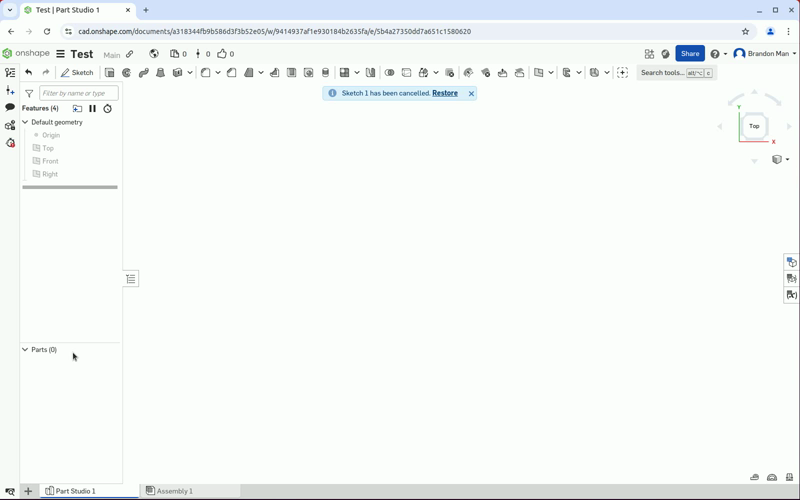
key(shift+p)
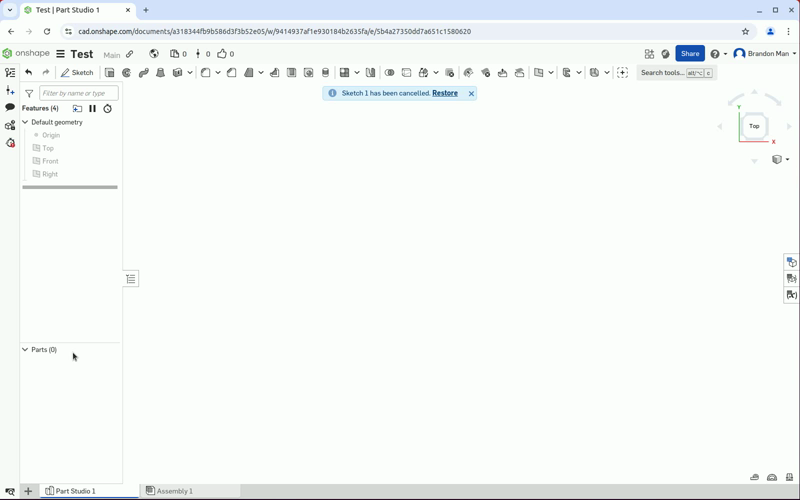
key(space)
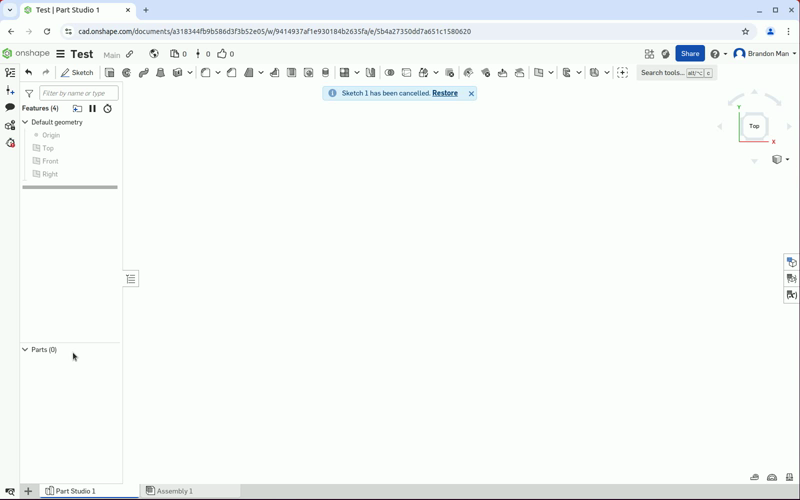
key_down(shift)
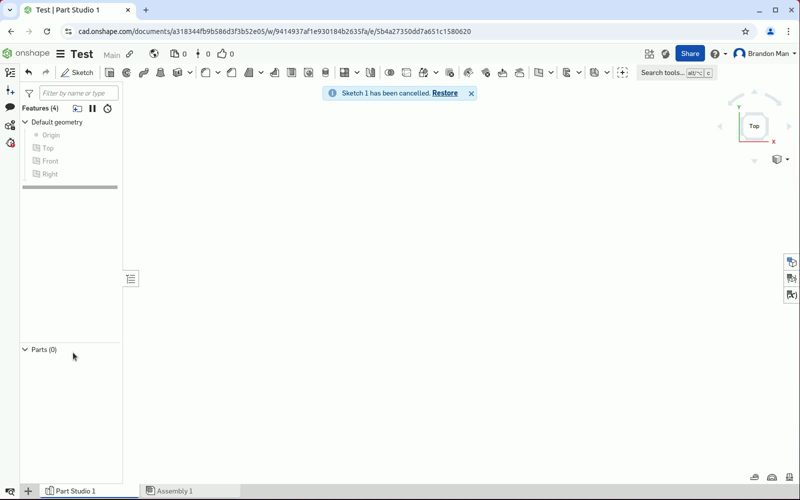
key(up)
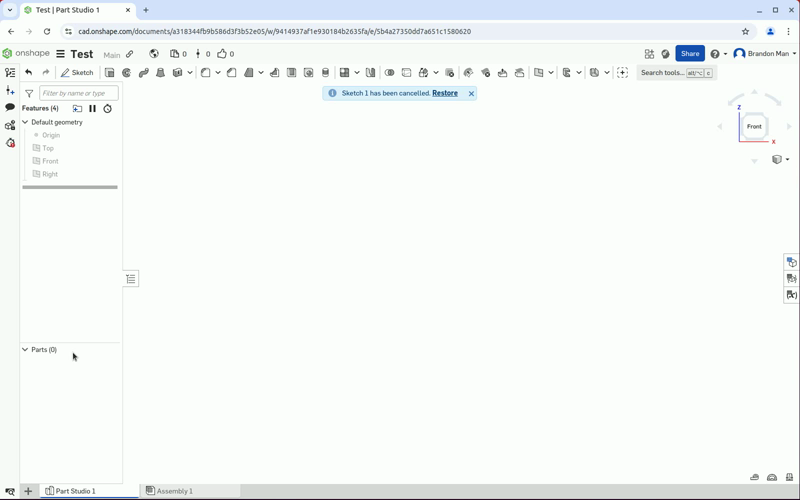
key_up(shift)
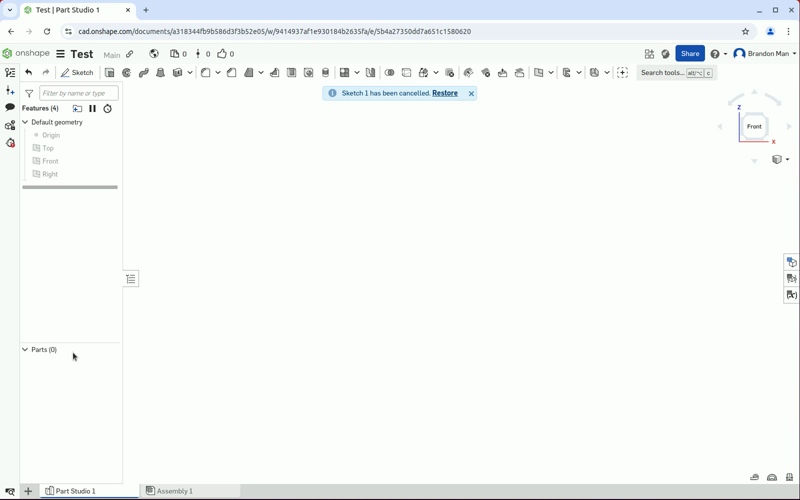
key(space)
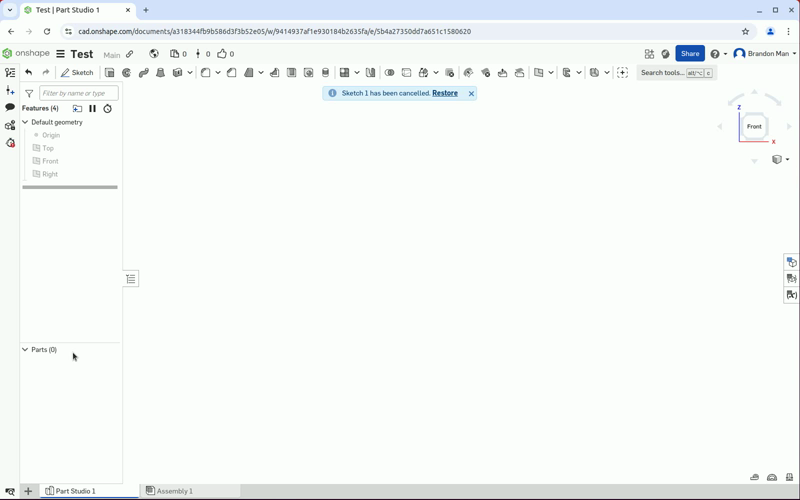
key_down(shift)
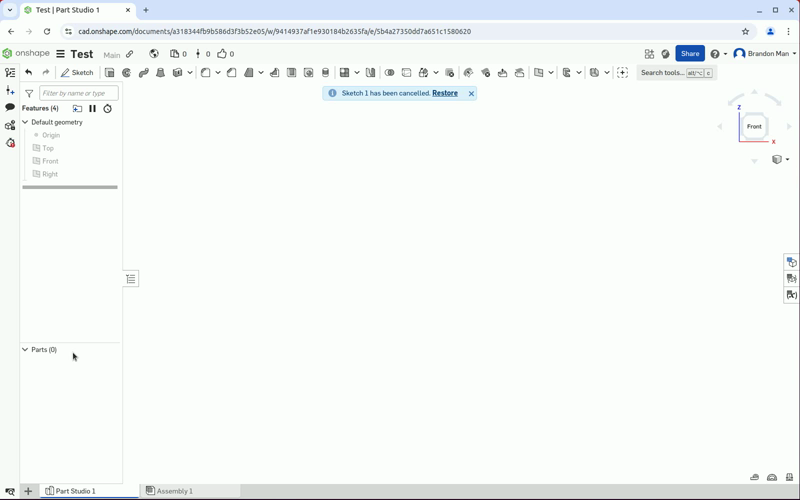
key(left)
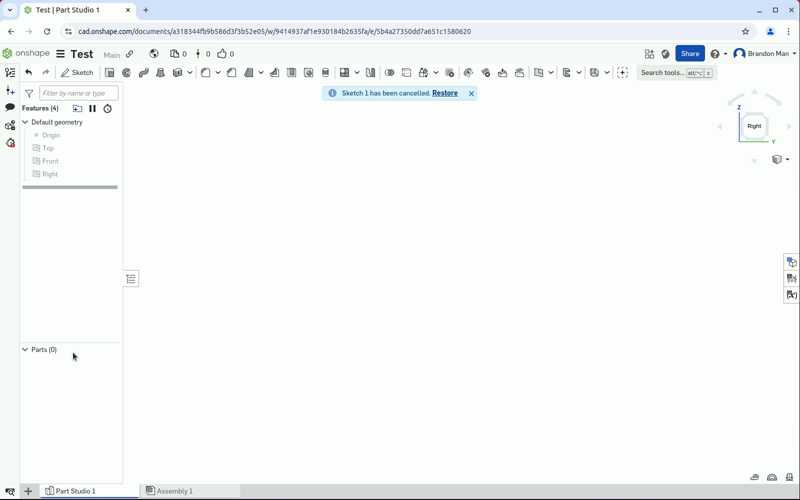
key_up(shift)
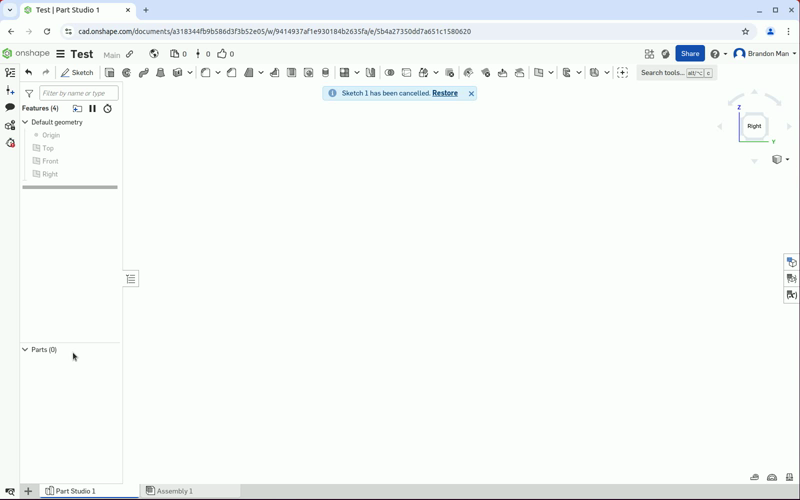
mouse_move(73, 352)
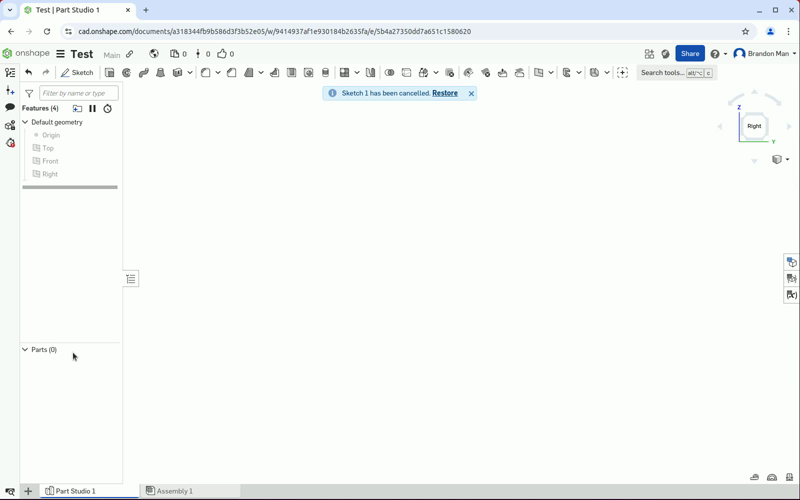
key(shift+y)
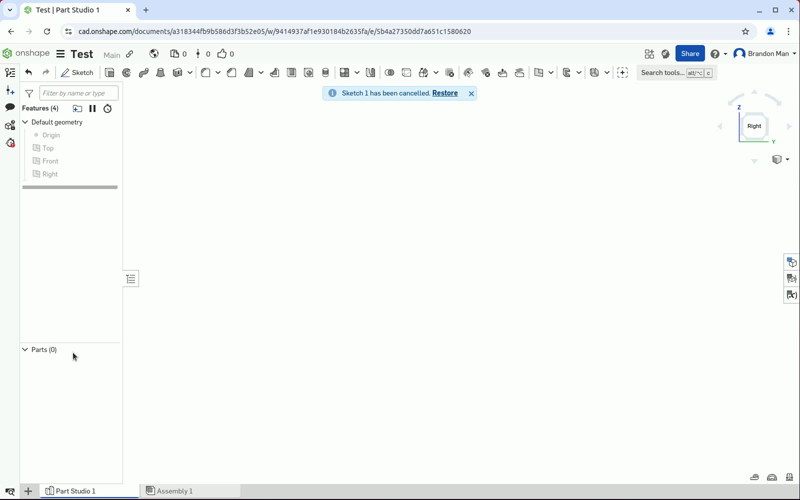
key(shift+s)
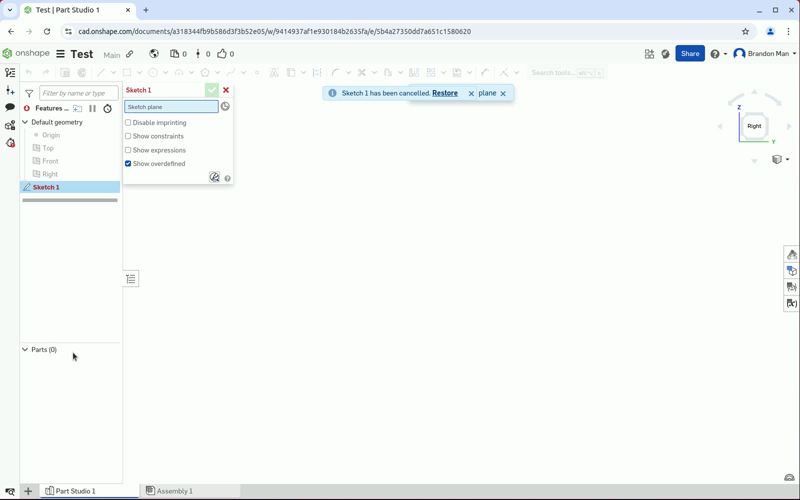
mouse_move(73, 176)
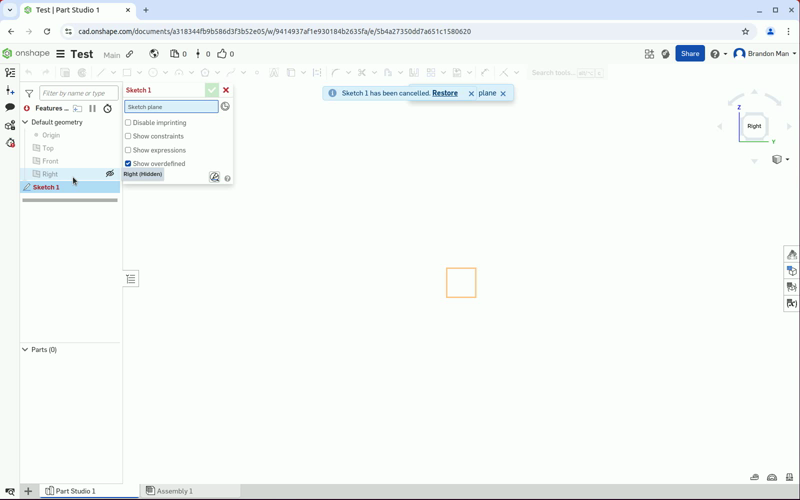
click(73, 176)
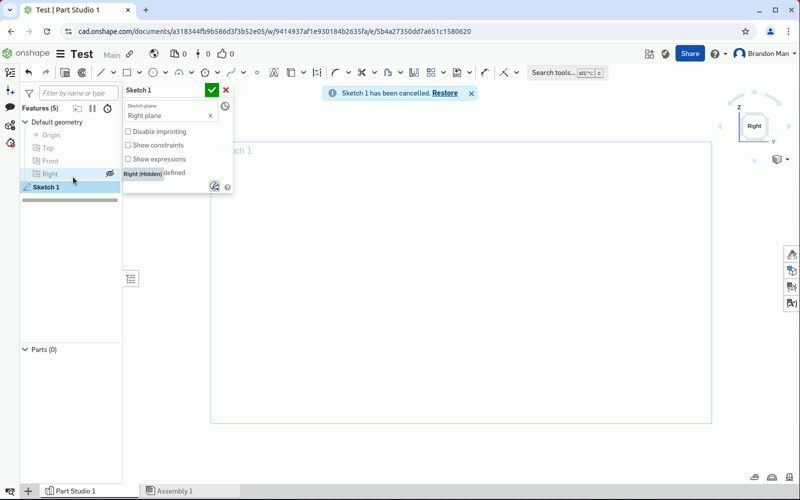
mouse_move(73, 352)
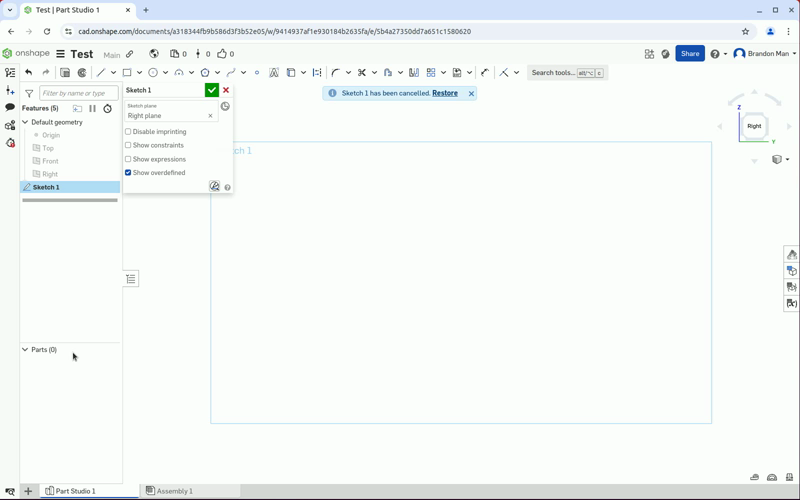
key(y)
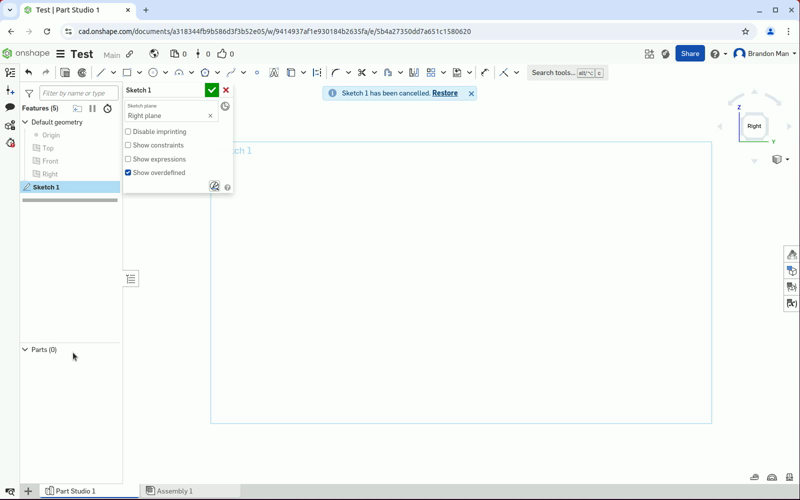
key(l)
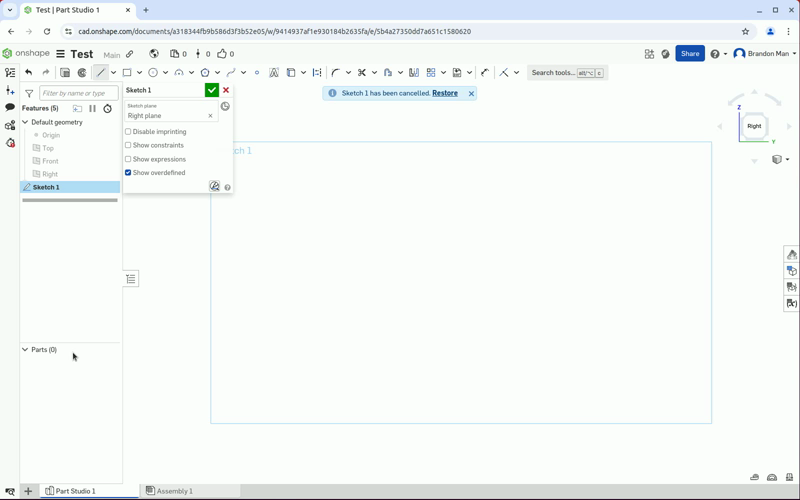
key_down(shift)
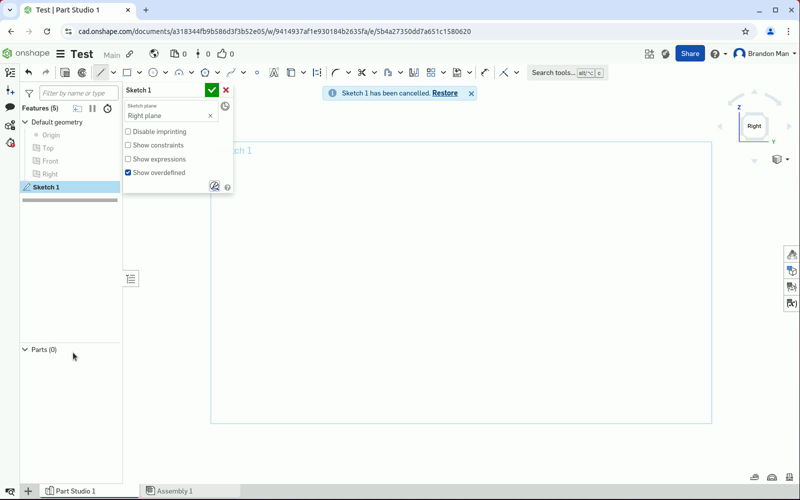
mouse_move(427, 300)
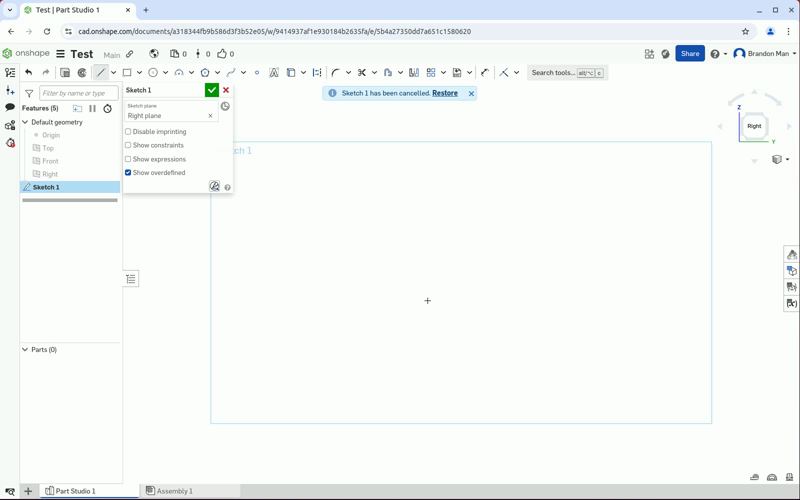
click(427, 300)
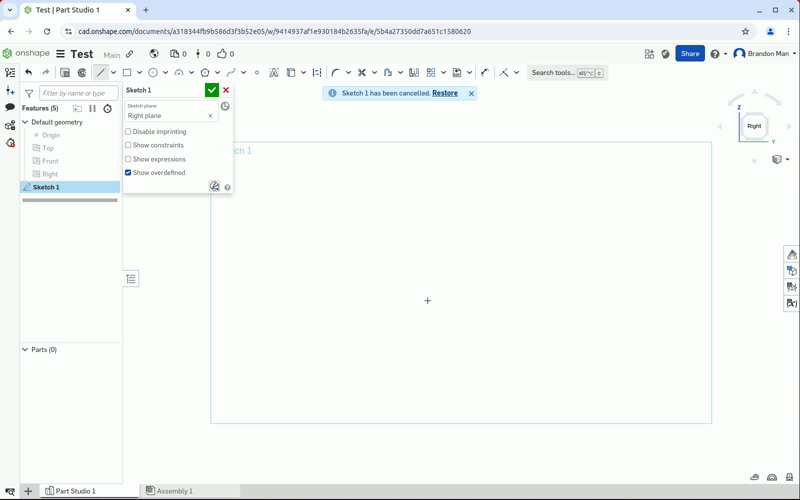
key_up(shift)
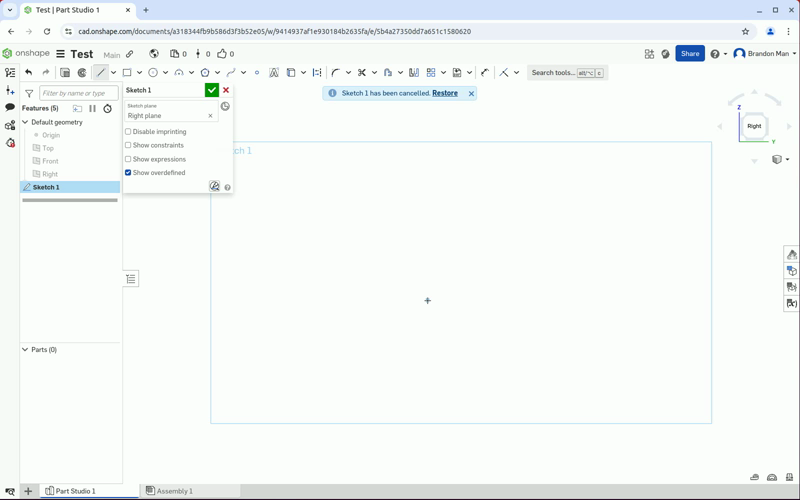
key_down(shift)
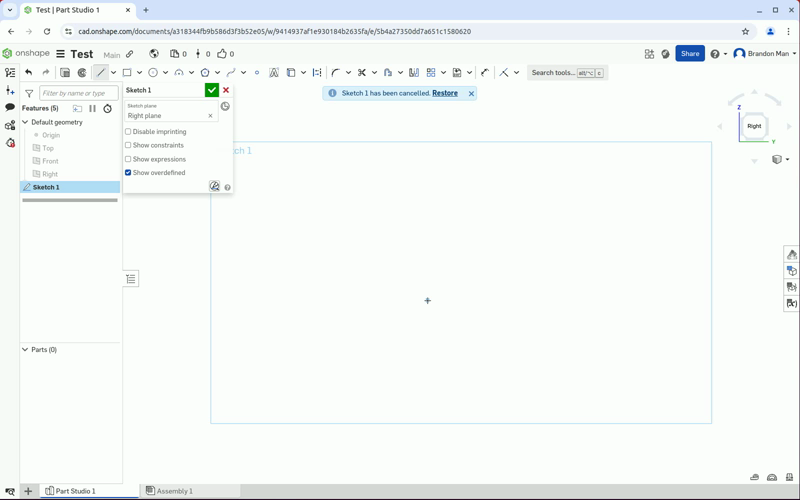
mouse_move(501, 300)
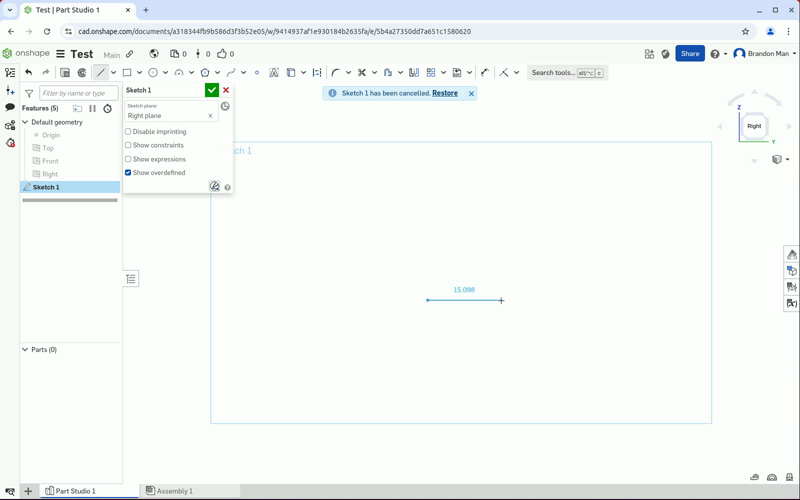
click(501, 300)
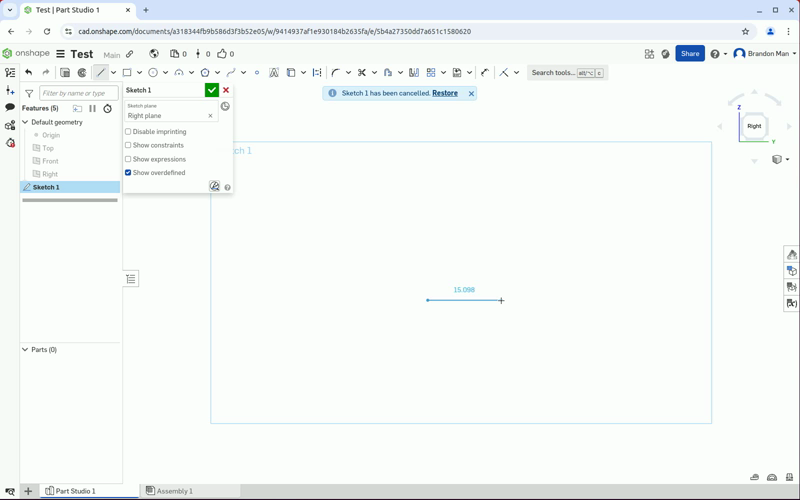
key_up(shift)
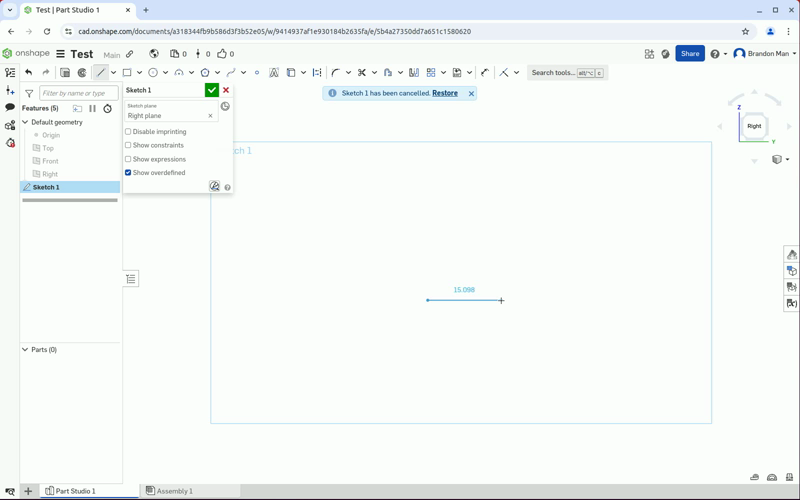
key_down(shift)
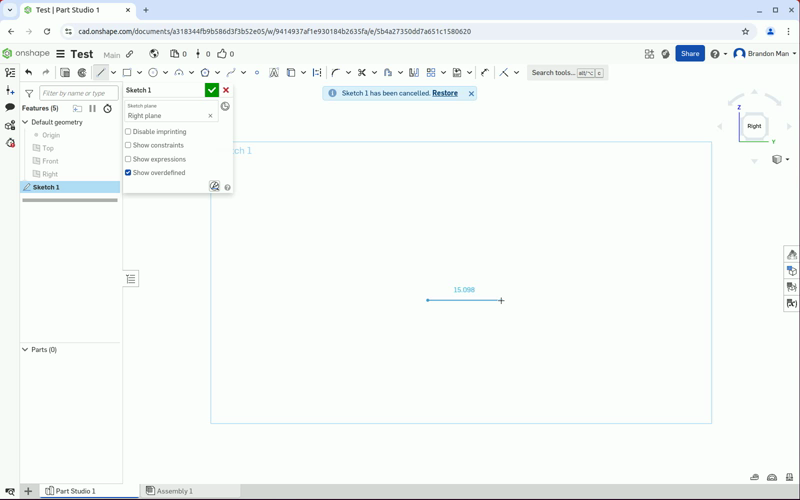
mouse_move(501, 227)
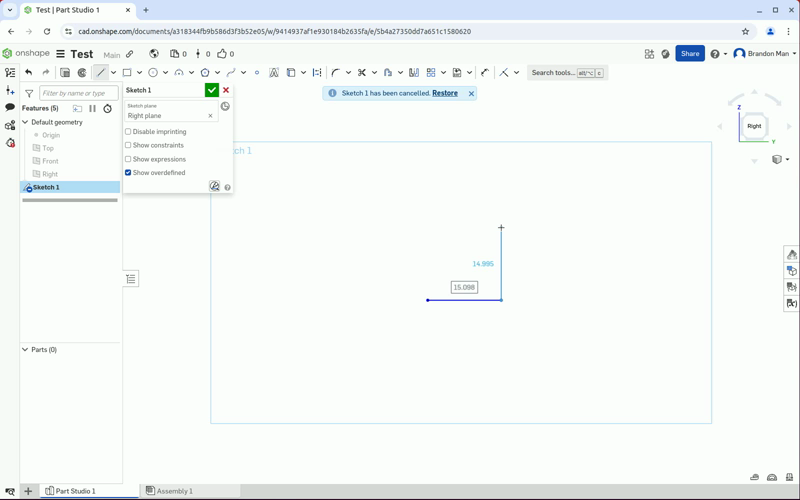
click(501, 227)
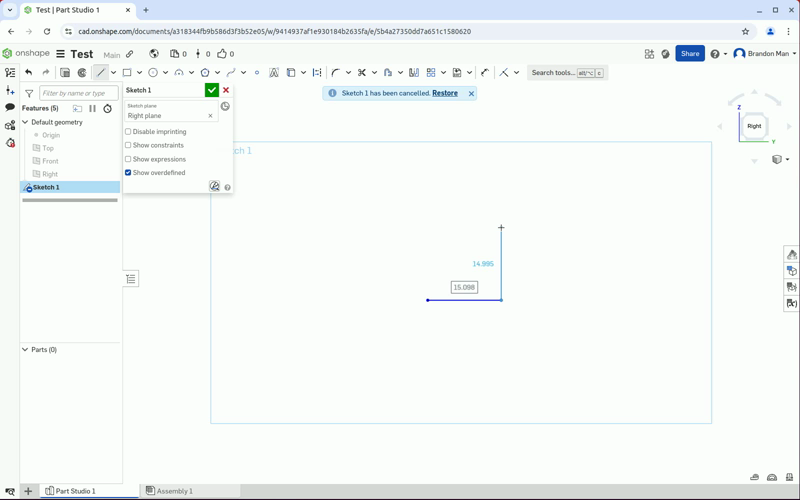
key_up(shift)
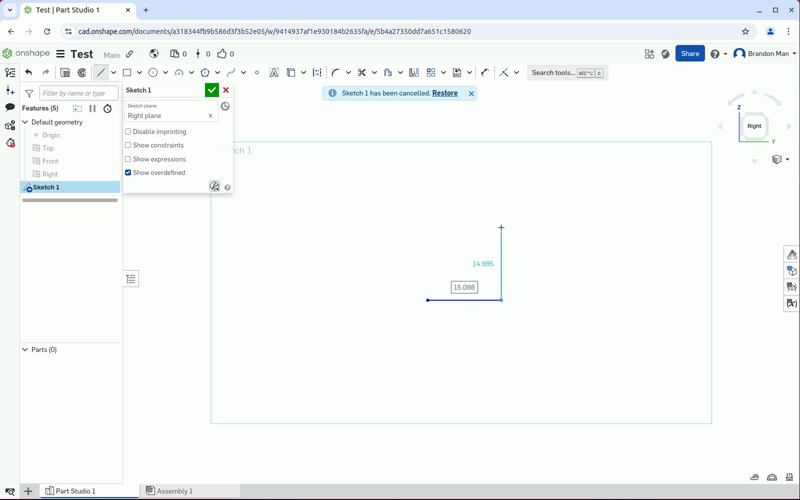
key_down(shift)
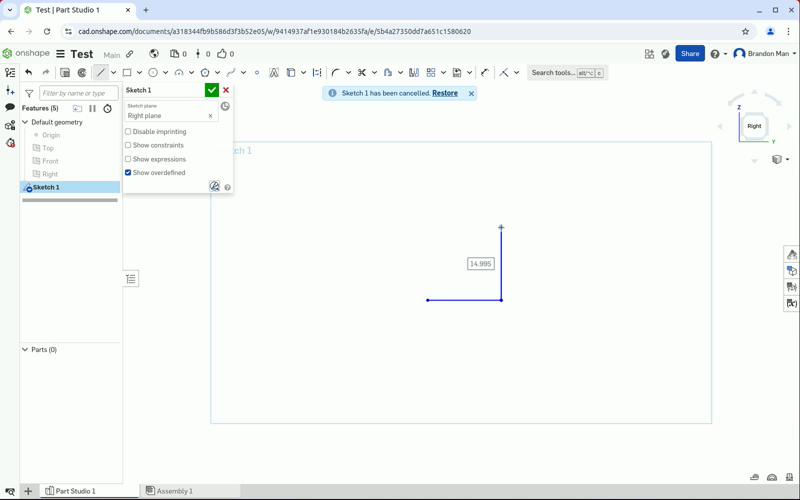
mouse_move(427, 227)
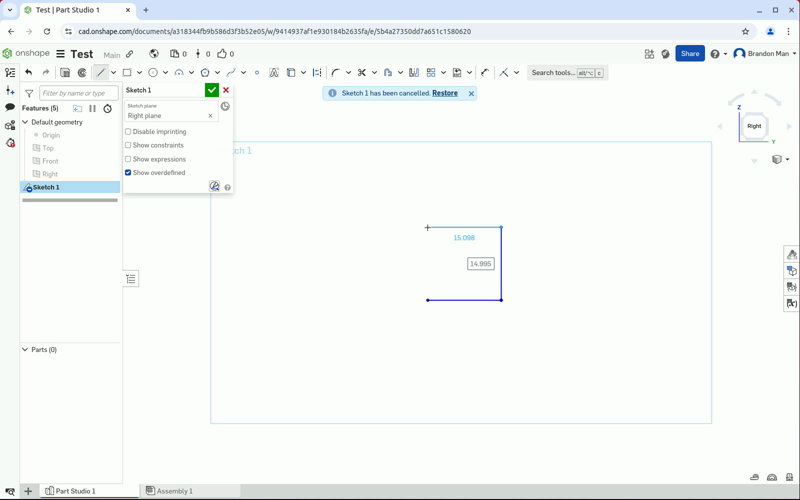
click(427, 227)
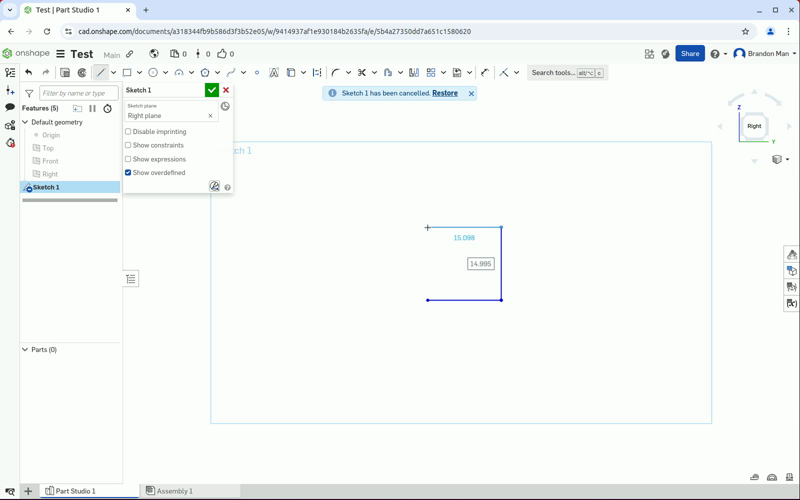
key_up(shift)
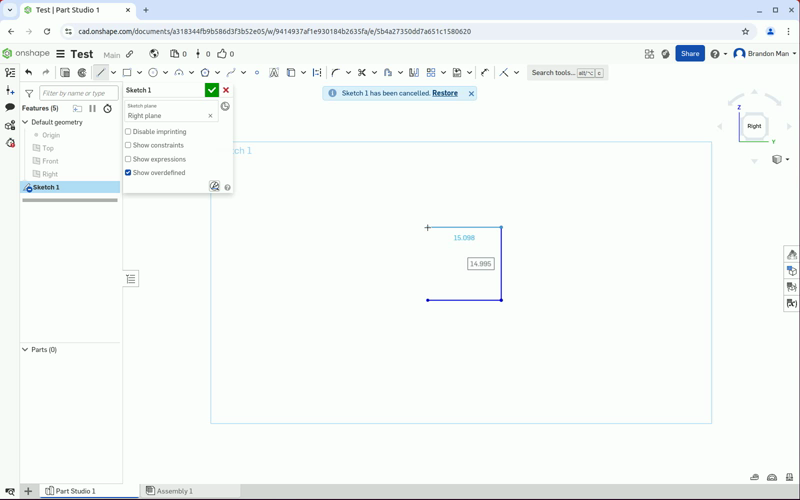
key_down(shift)
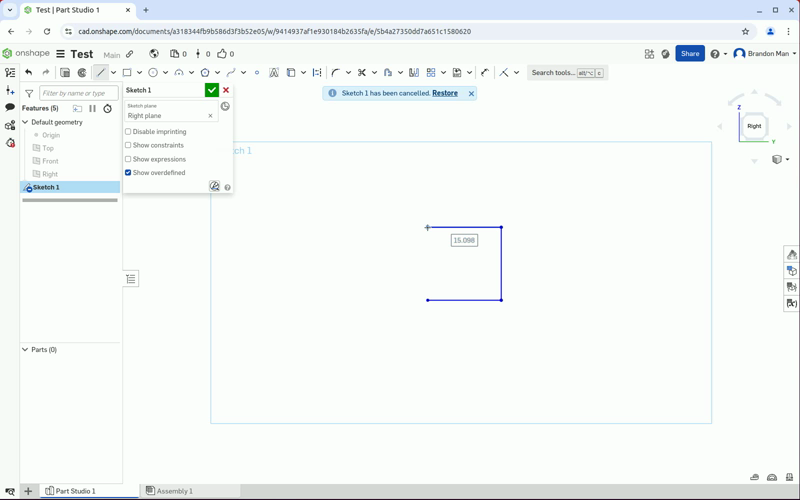
mouse_move(427, 300)
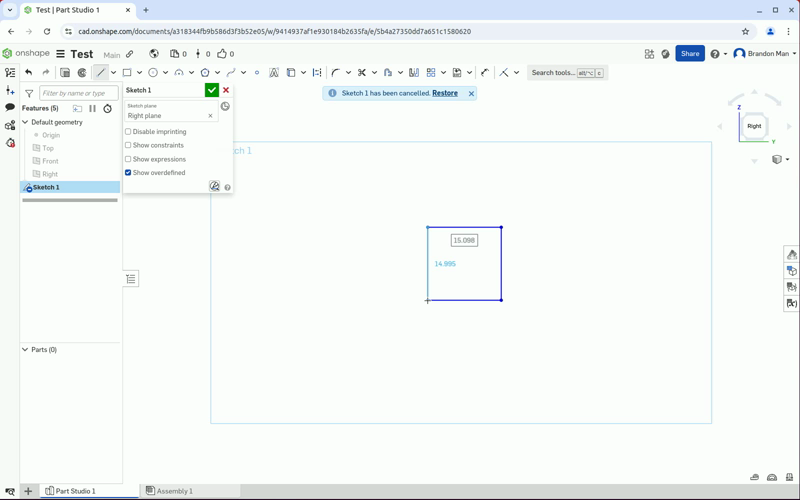
key_up(shift)
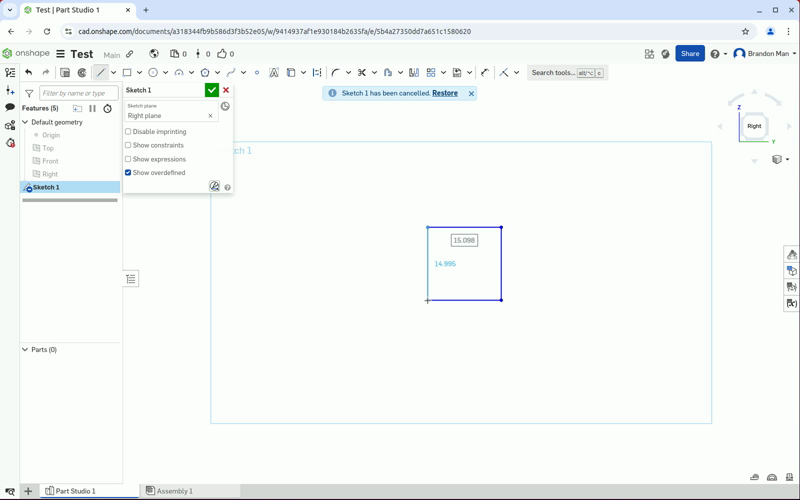
click(427, 300)
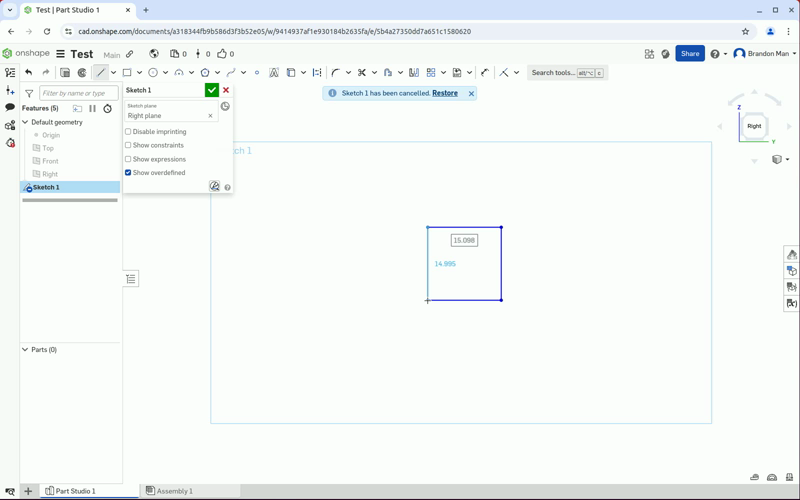
key(esc)
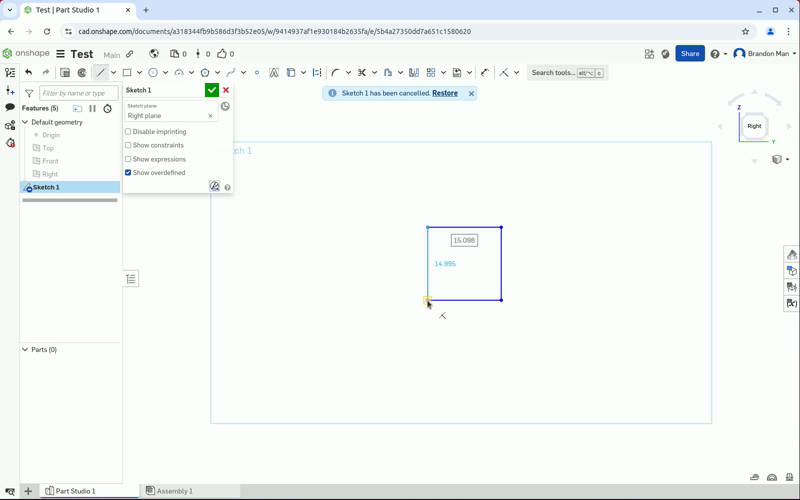
mouse_move(445, 232)
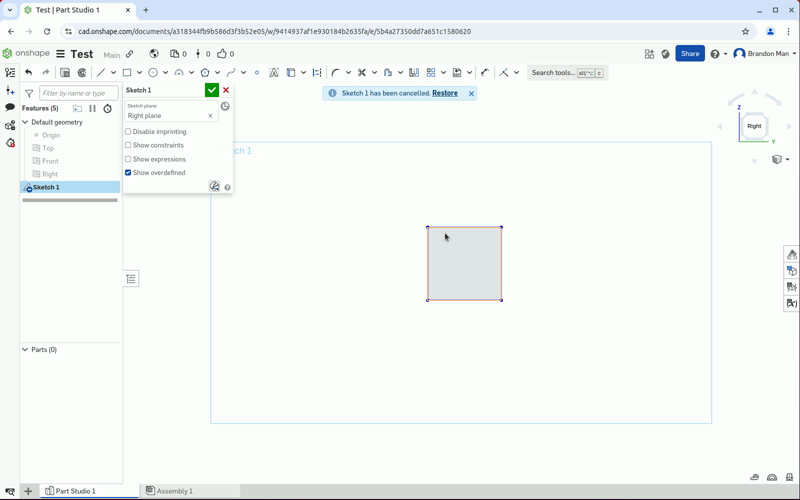
click(445, 232)
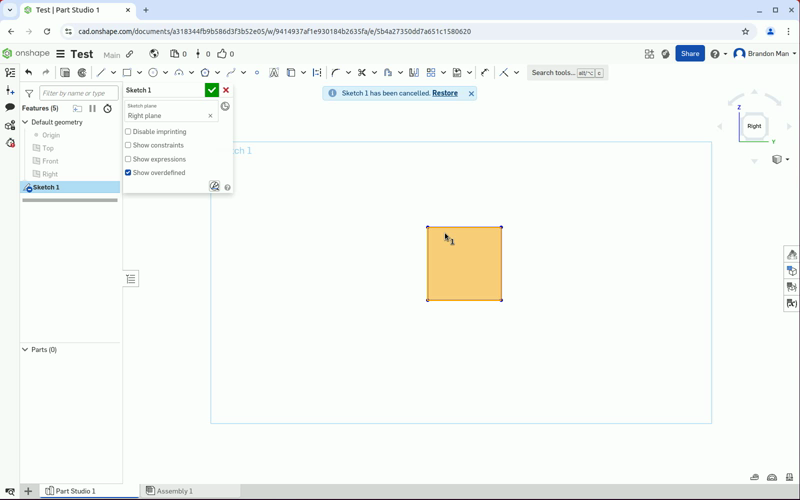
mouse_move(73, 352)
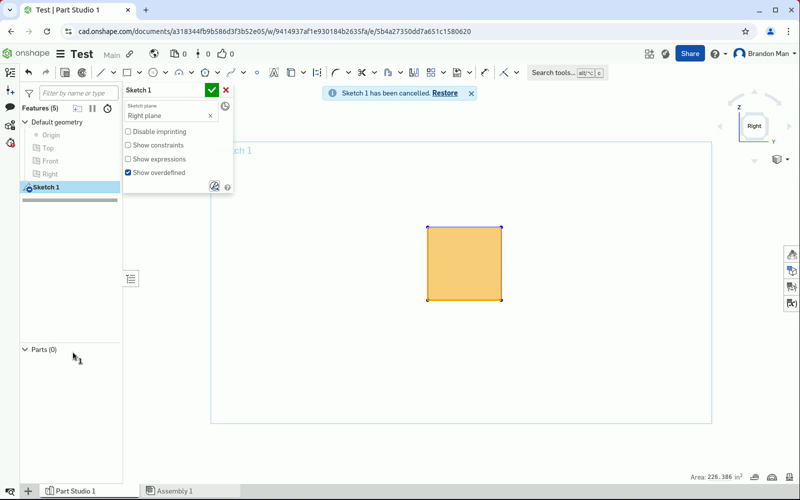
key(shift+y)
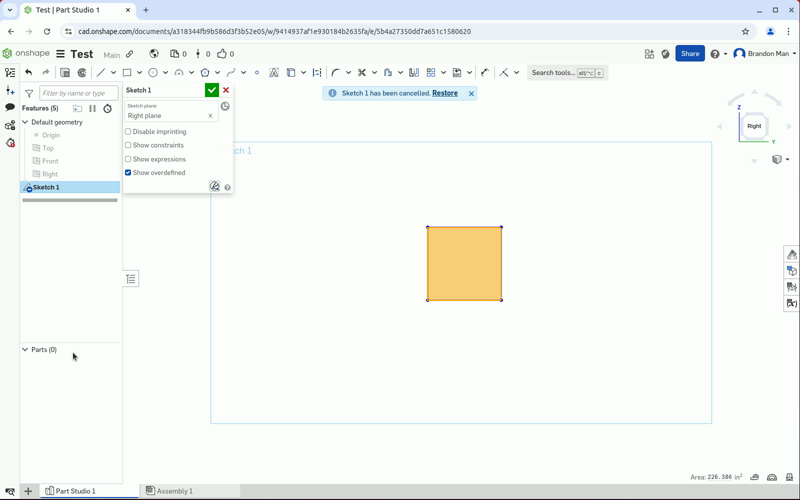
key(shift+e)
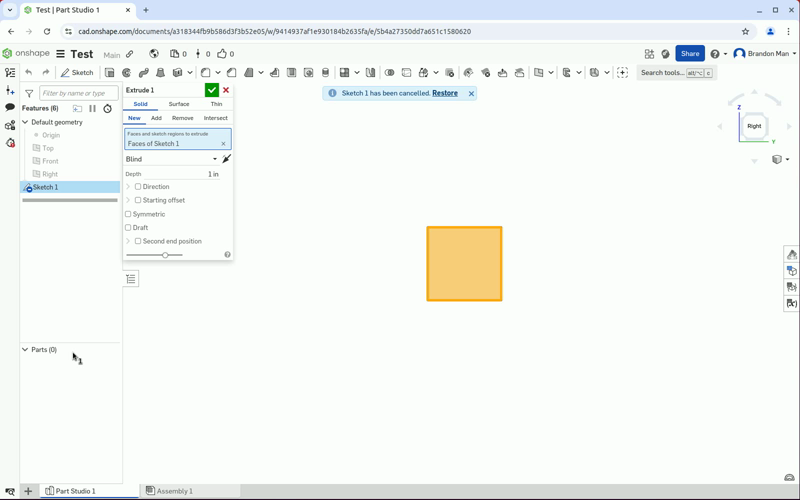
mouse_move(143, 106)
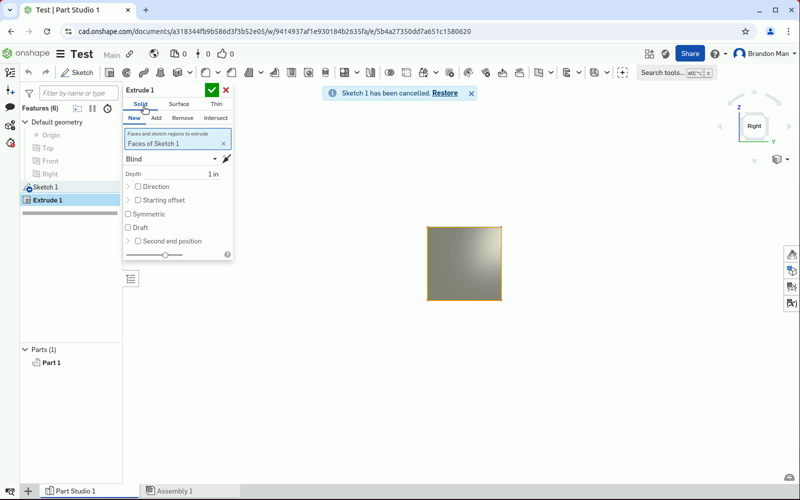
click(143, 106)
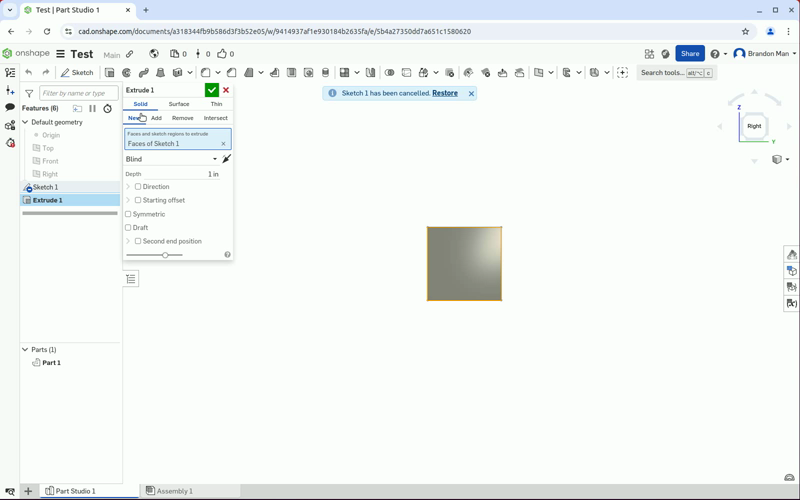
mouse_move(137, 120)
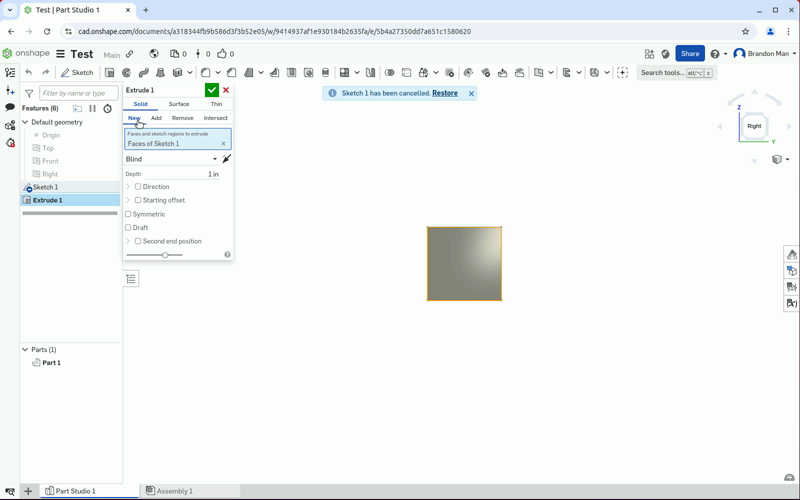
click(137, 120)
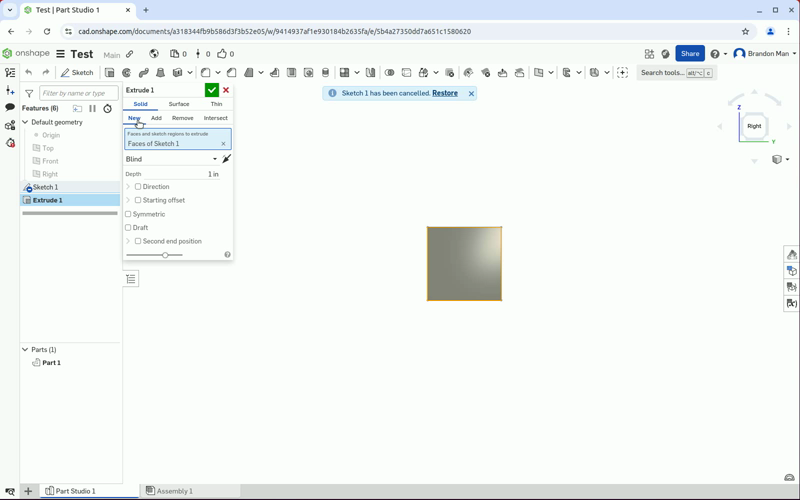
key(tab, 4)
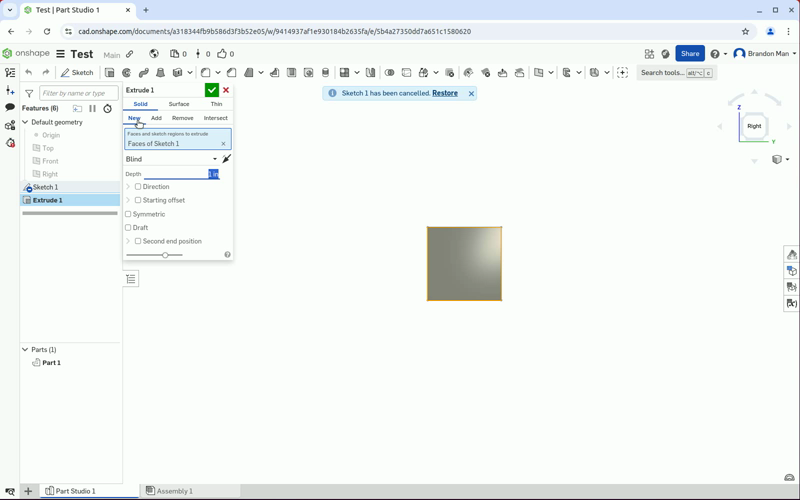
text(3.611)
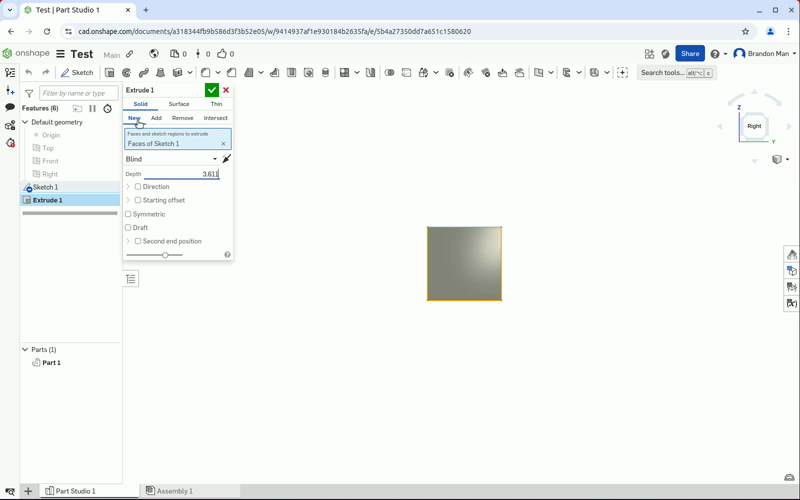
key(enter)
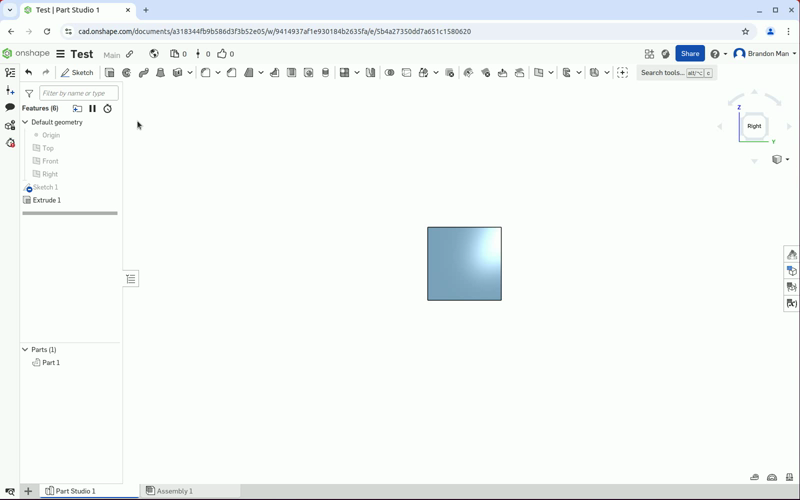
key(shift+h)
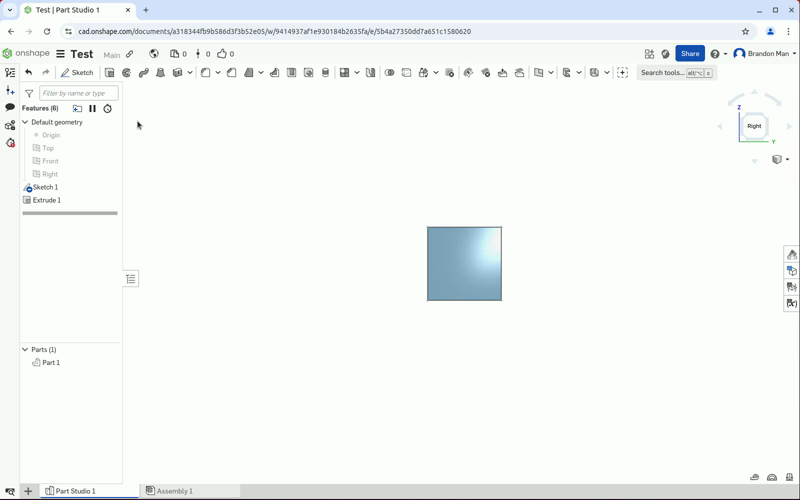
key(shift+h)
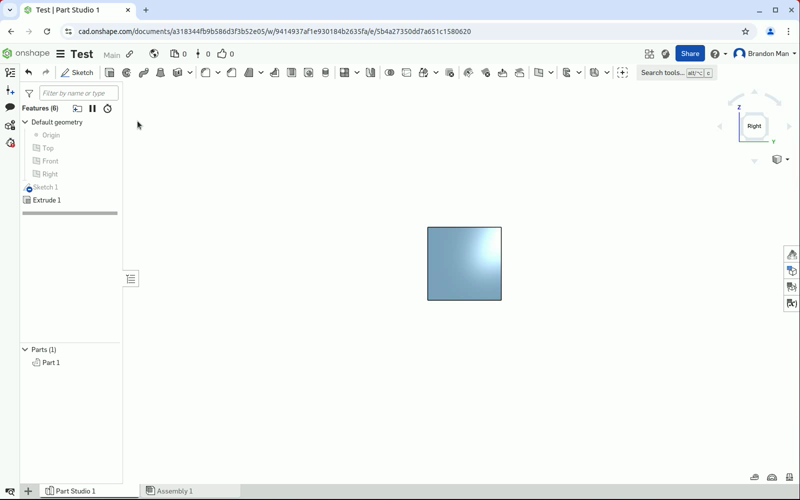
mouse_move(73, 189)
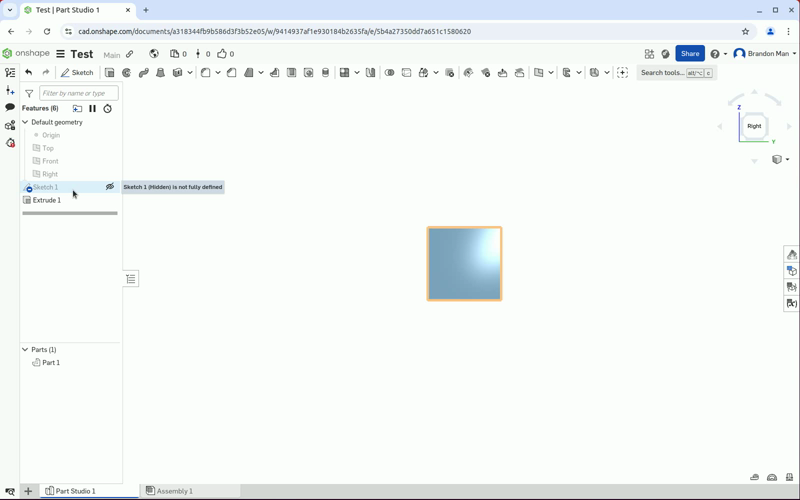
click(73, 189)
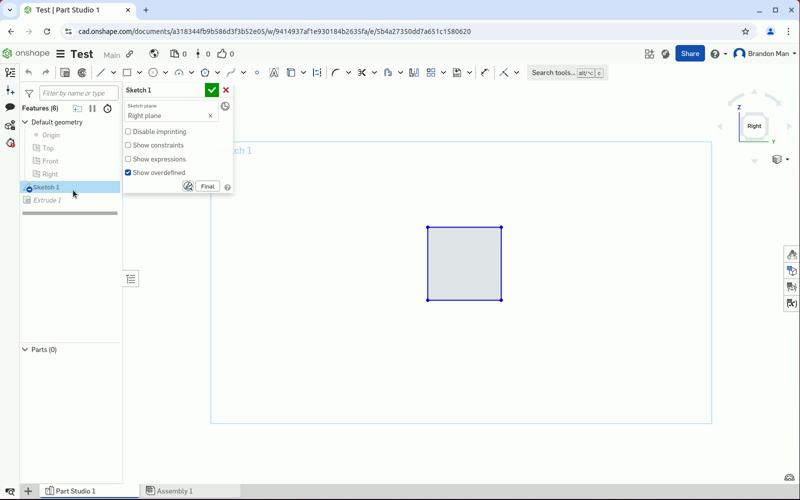
mouse_move(229, 92)
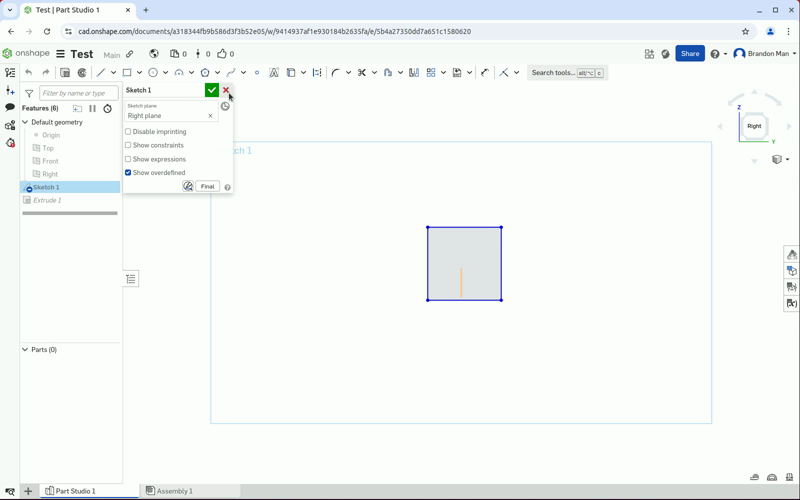
click(229, 92)
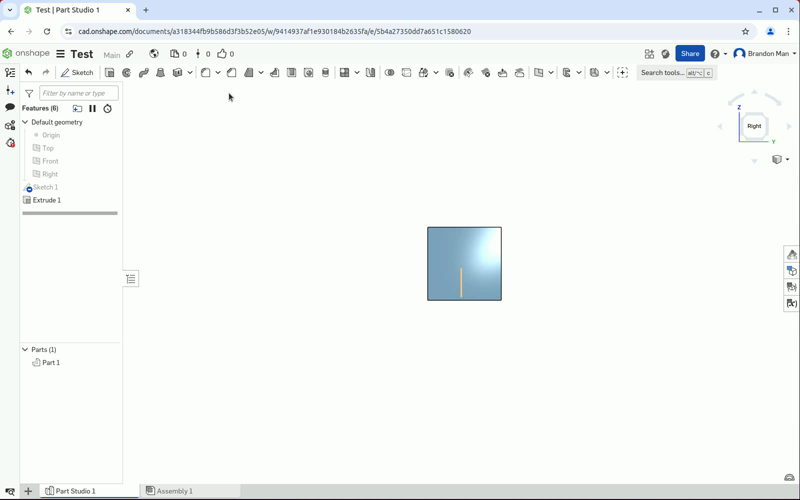
mouse_move(541, 75)
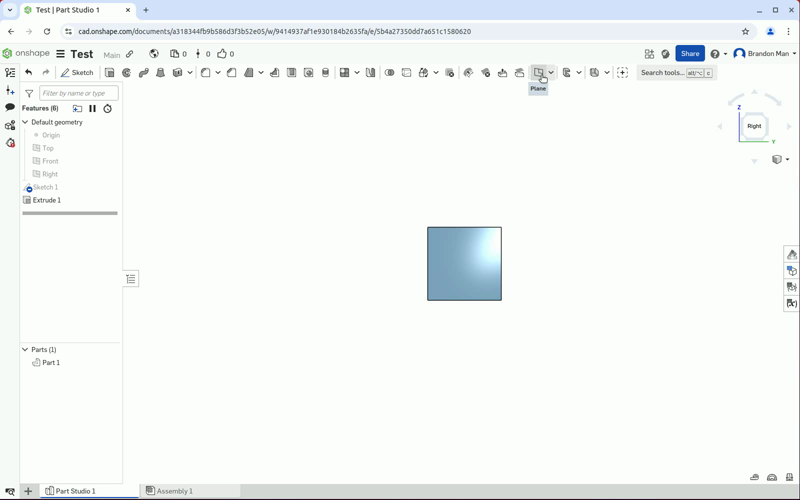
click(541, 75)
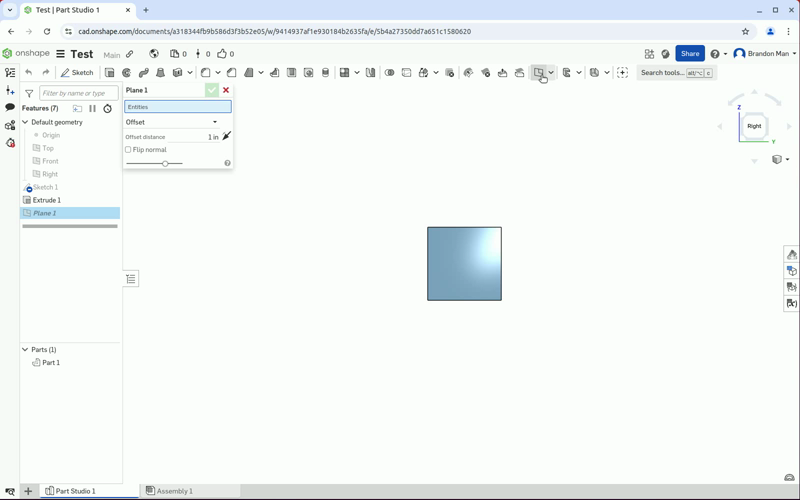
mouse_move(73, 176)
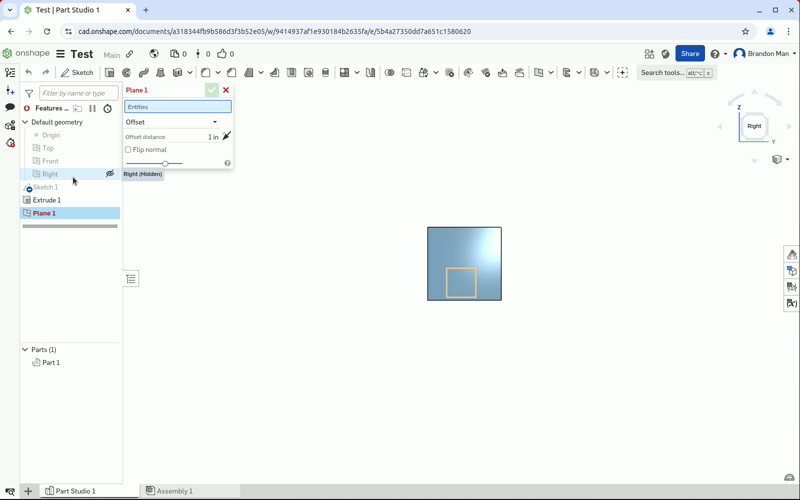
click(73, 176)
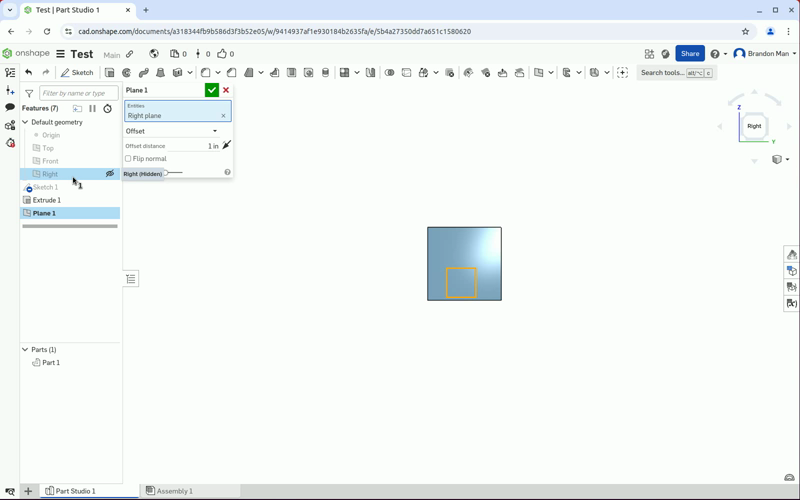
key(tab, 2)
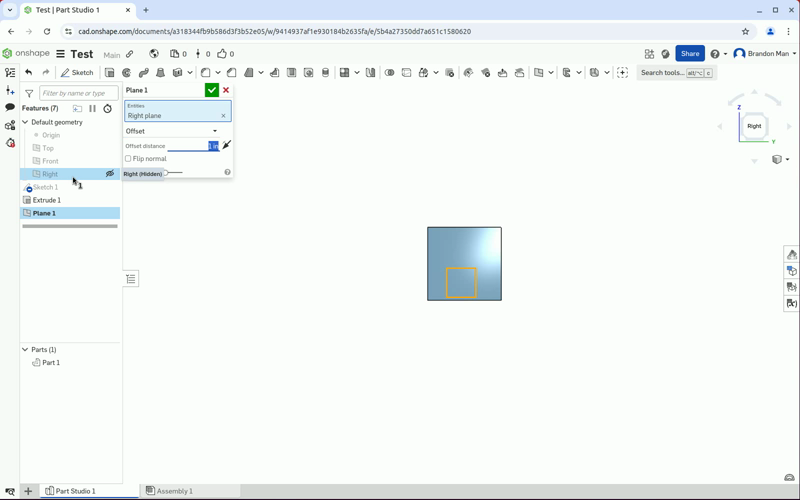
text(3.605)
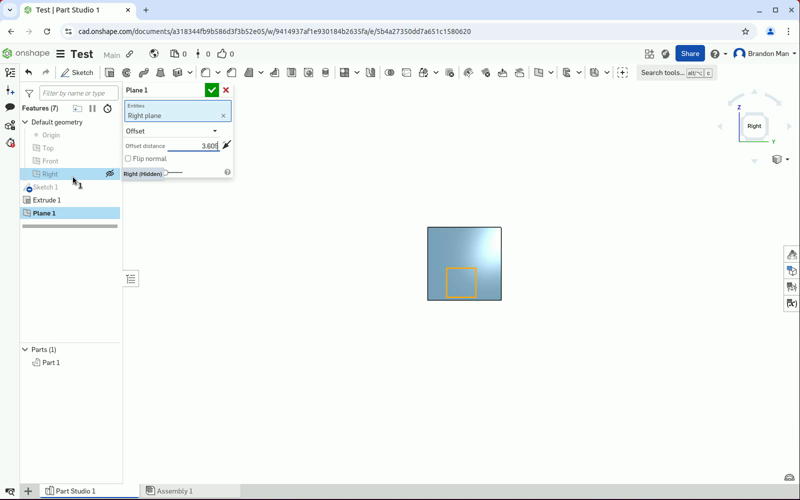
key(enter, 2)
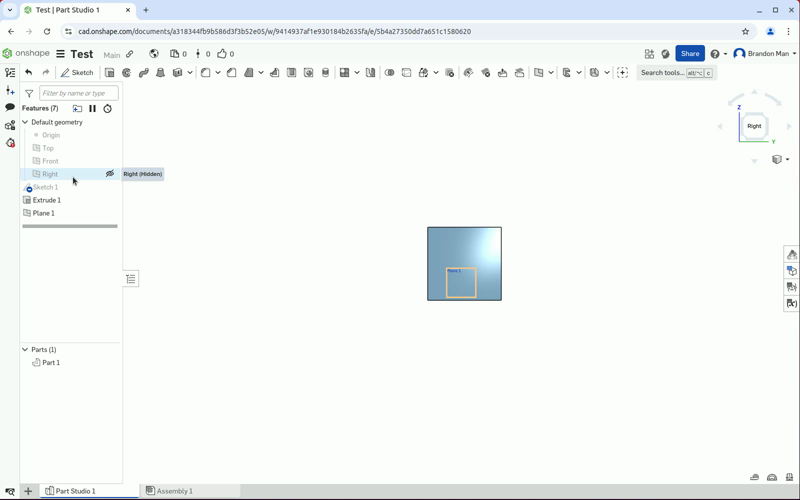
key(shift+s)
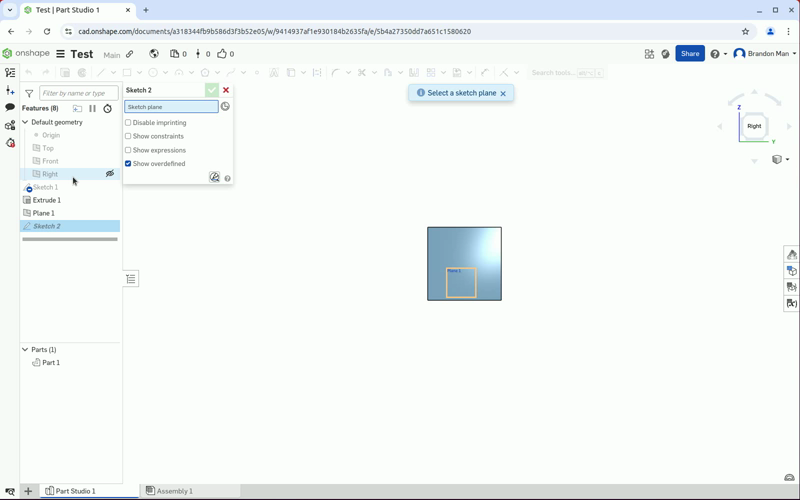
mouse_move(73, 215)
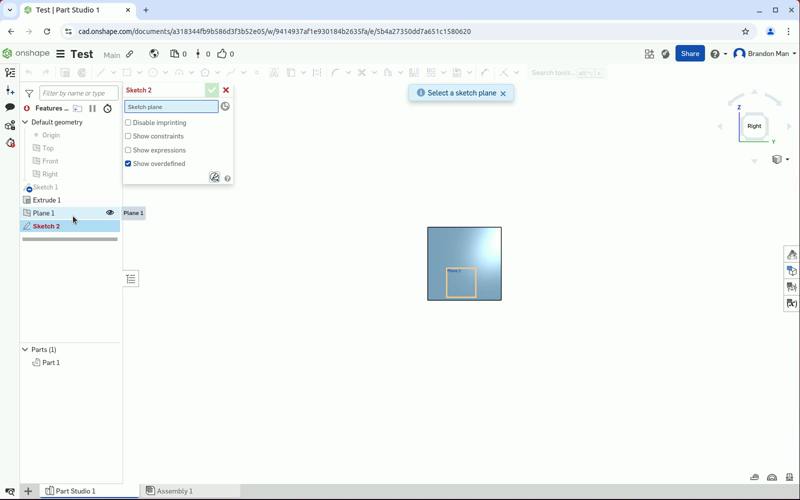
click(73, 215)
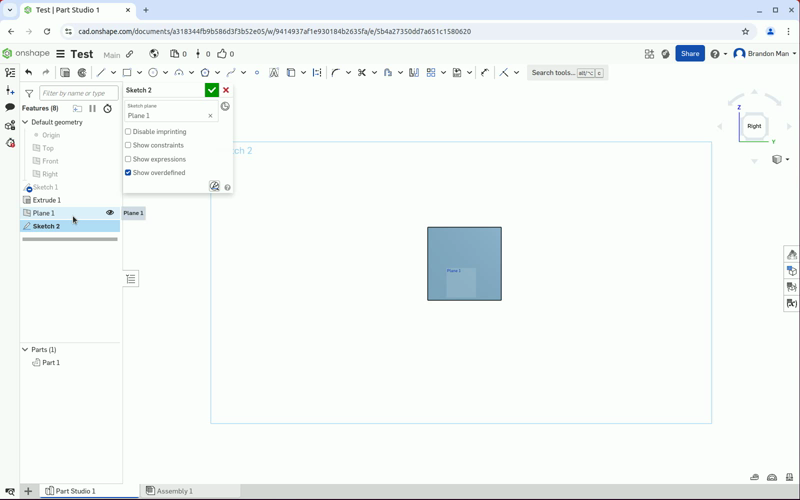
mouse_move(73, 352)
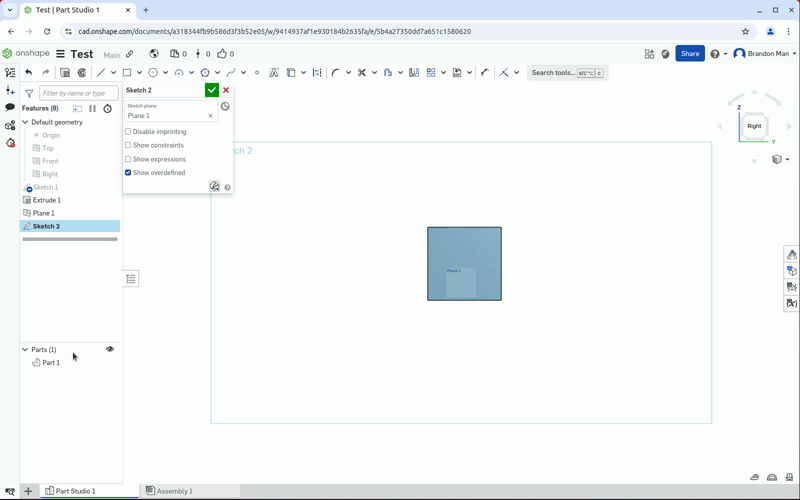
key(y)
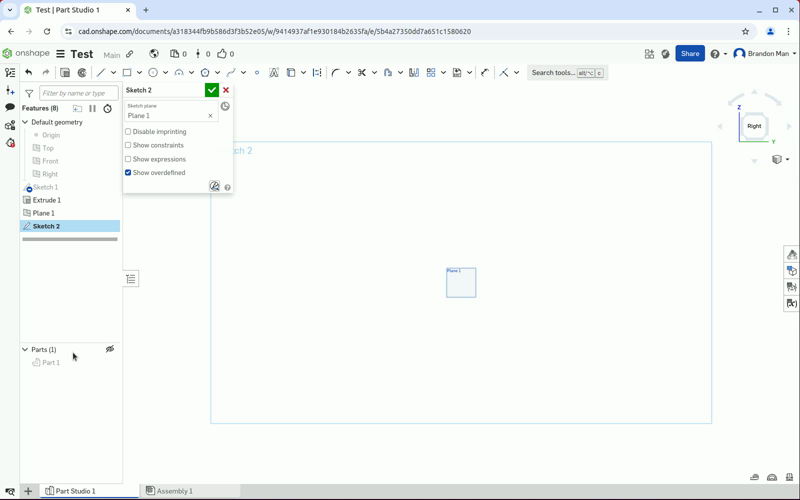
key(l)
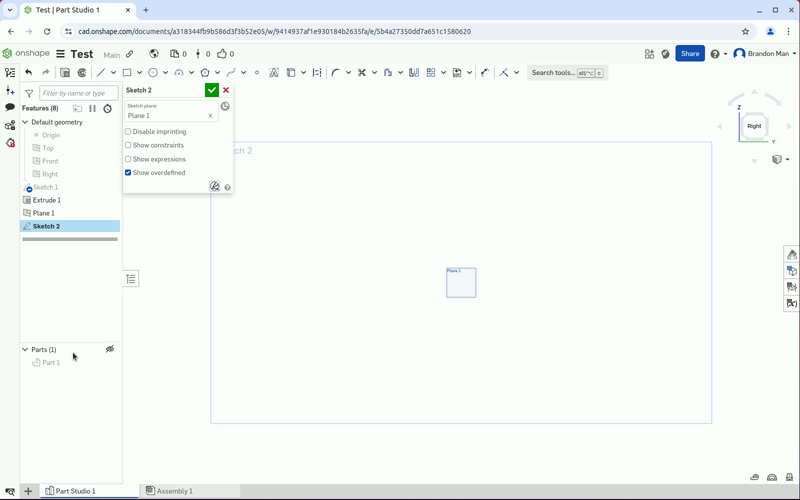
key_down(shift)
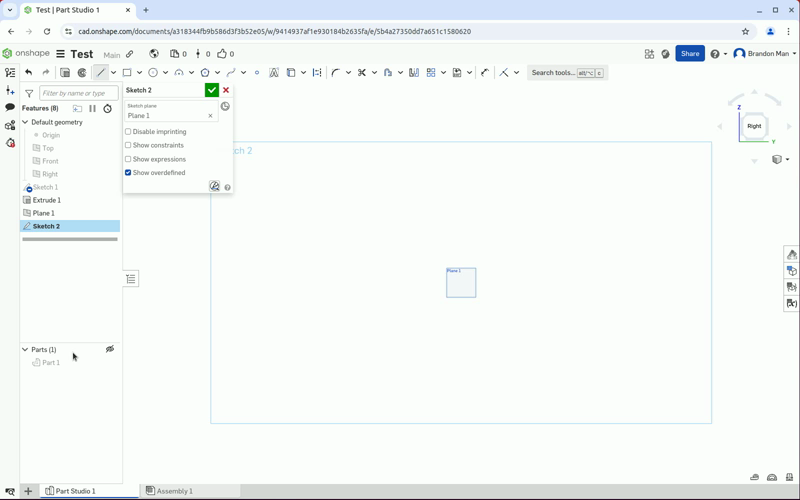
mouse_move(443, 290)
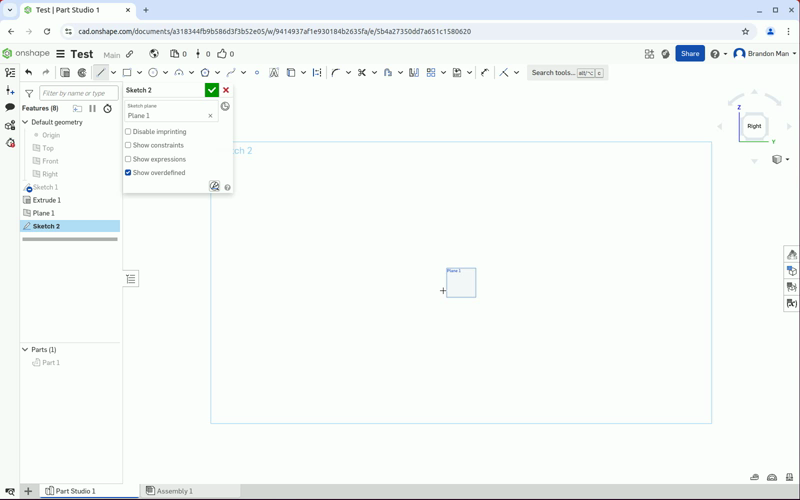
click(443, 290)
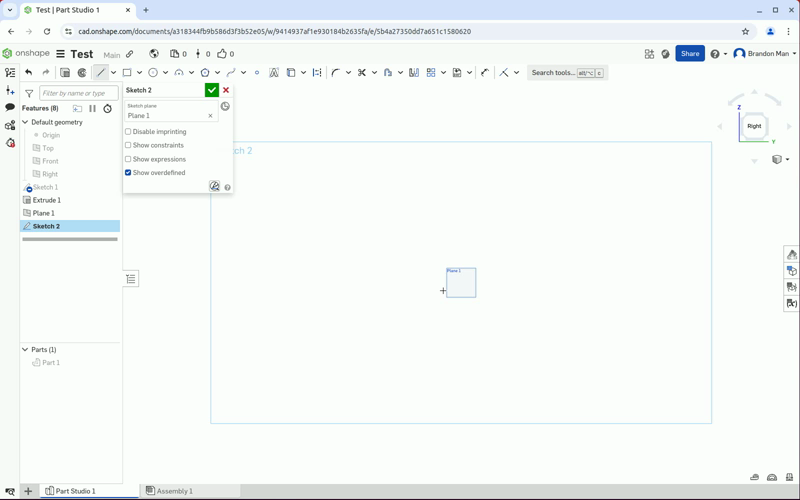
key_up(shift)
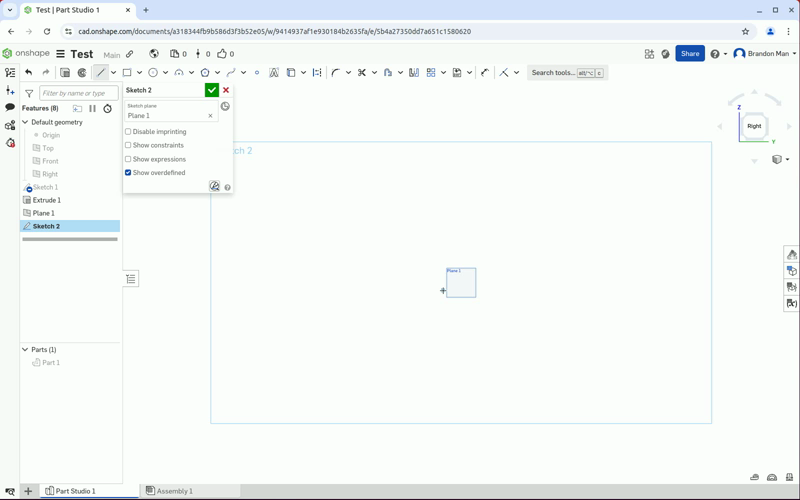
key_down(shift)
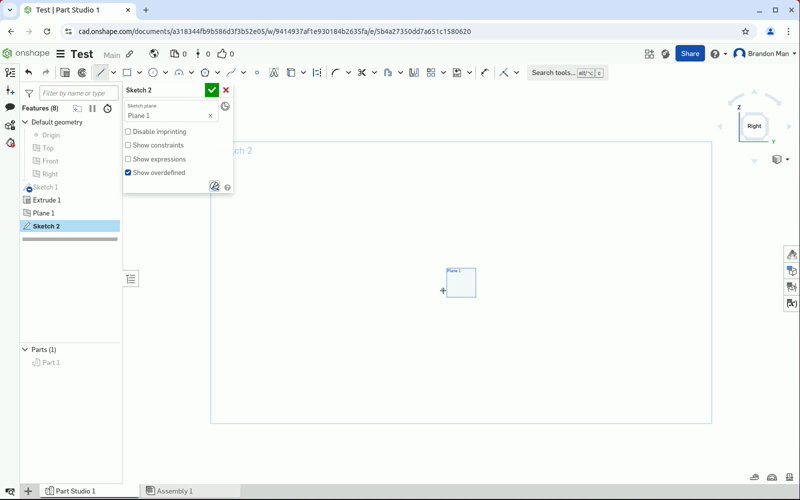
mouse_move(473, 290)
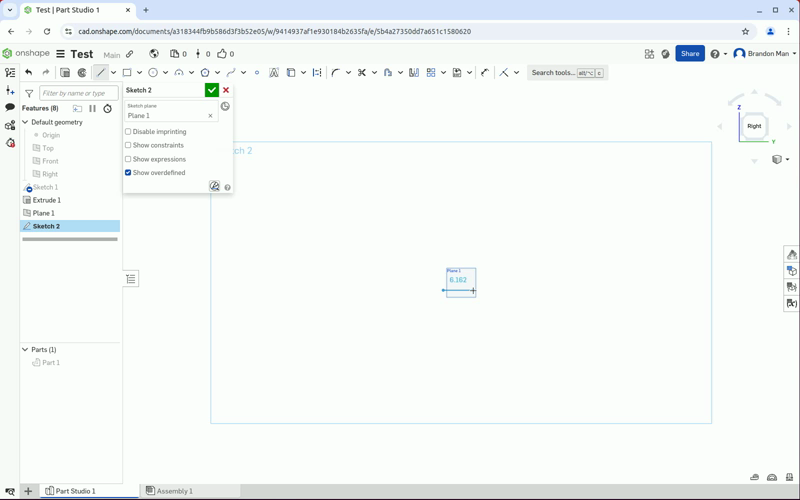
mouse_move(486, 290)
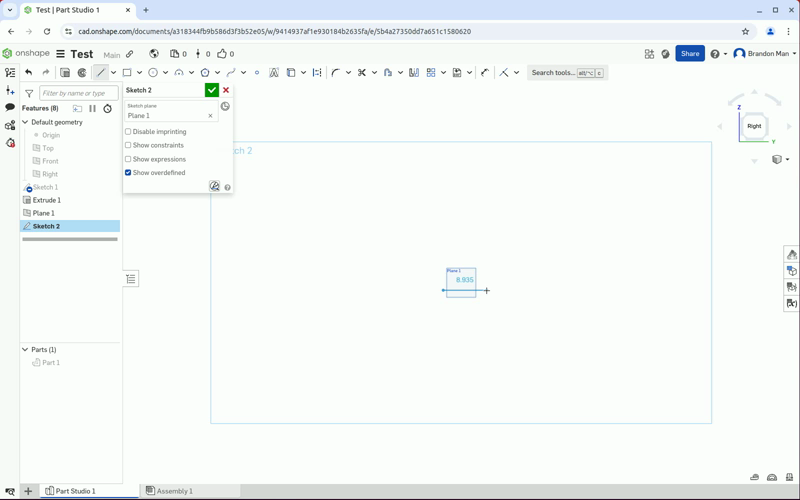
click(486, 290)
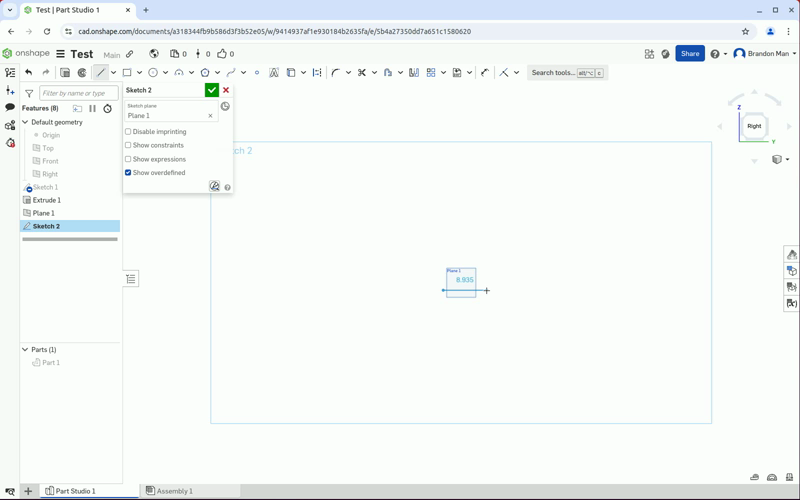
key_up(shift)
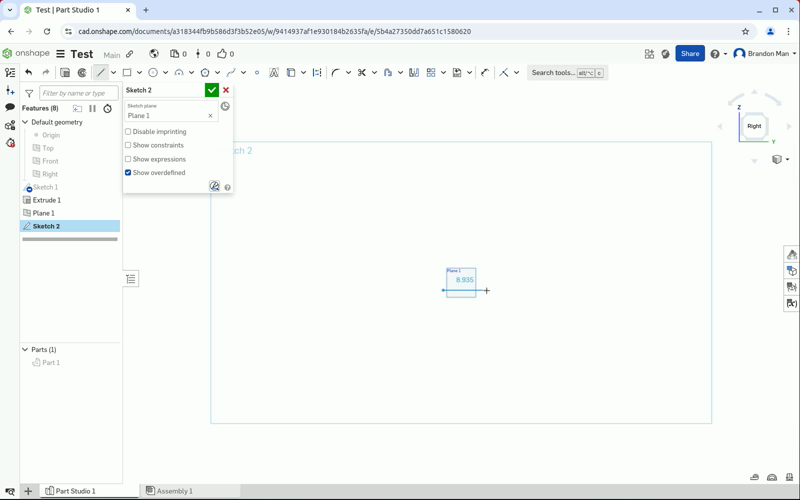
key_down(shift)
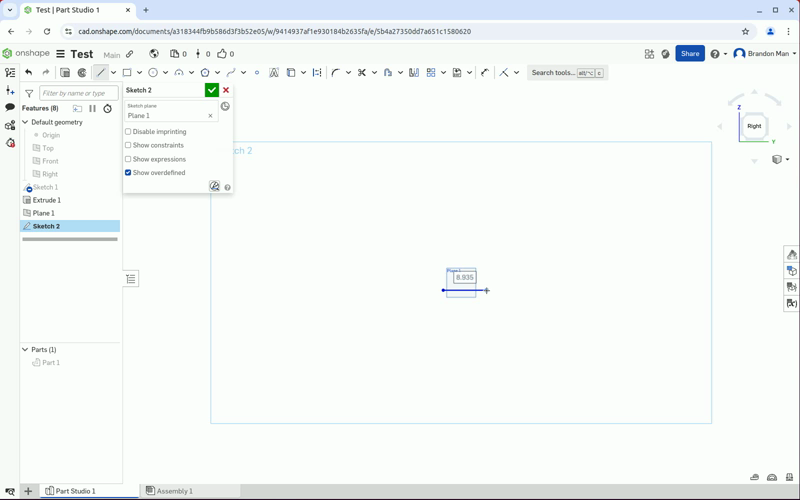
mouse_move(516, 290)
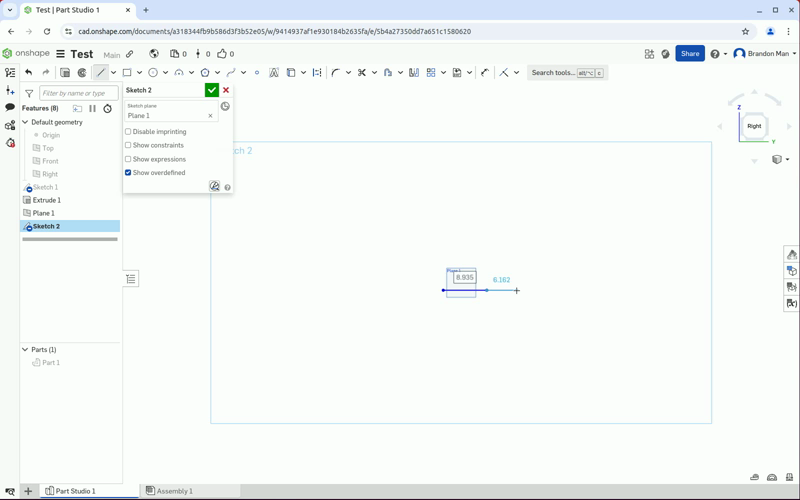
mouse_move(486, 236)
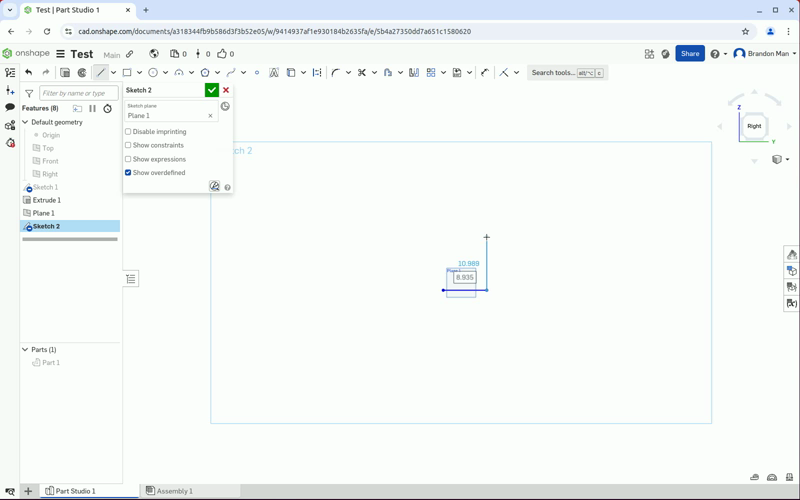
click(486, 236)
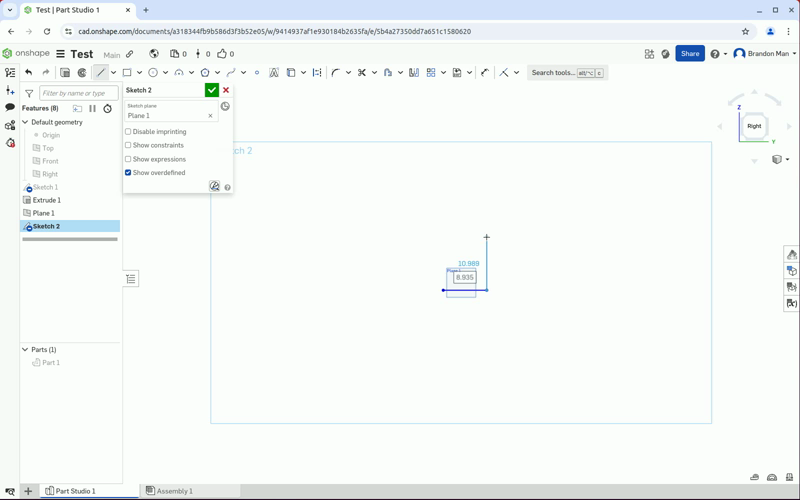
key_up(shift)
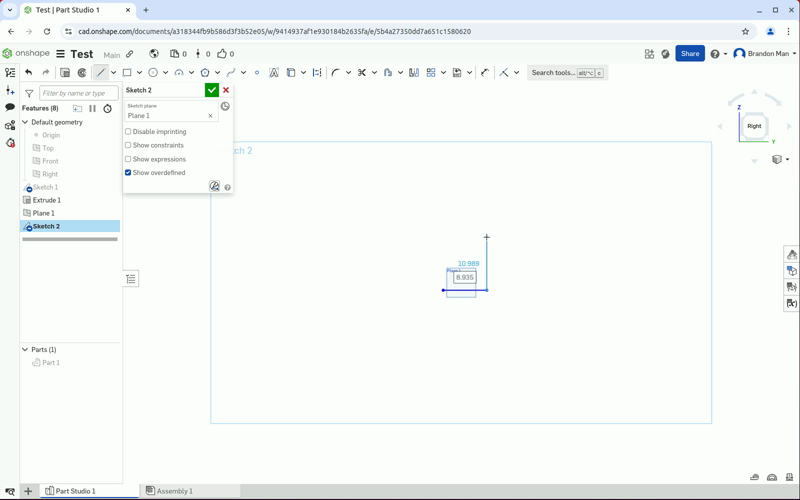
key_down(shift)
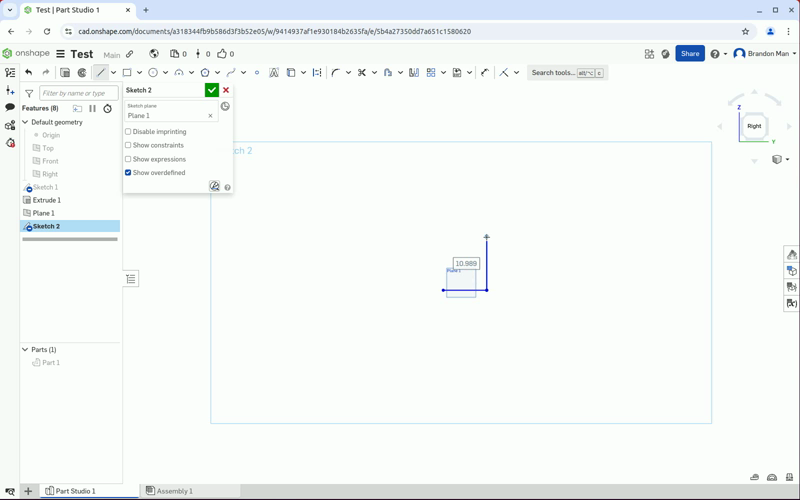
mouse_move(516, 236)
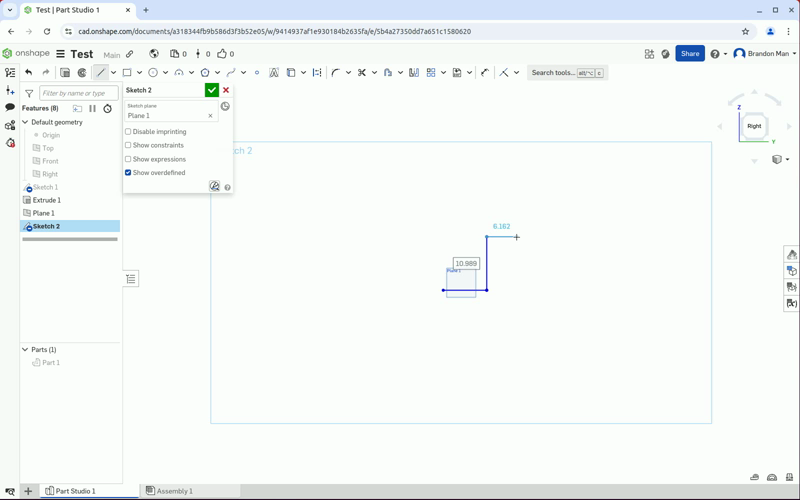
mouse_move(443, 236)
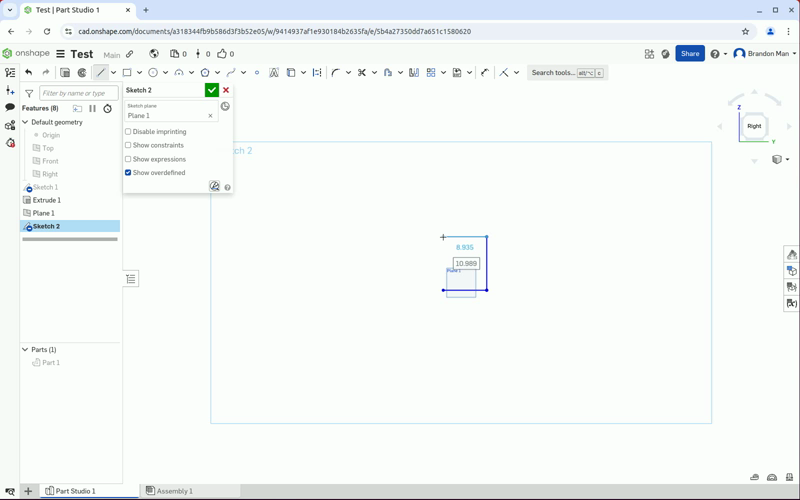
click(443, 236)
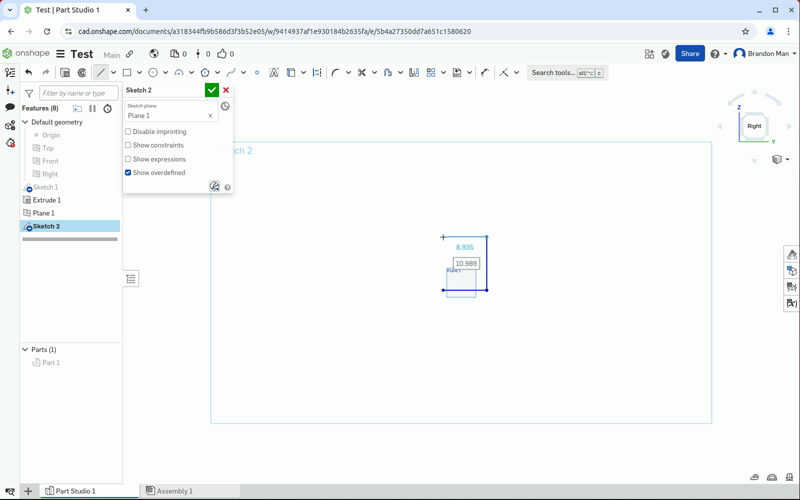
key_up(shift)
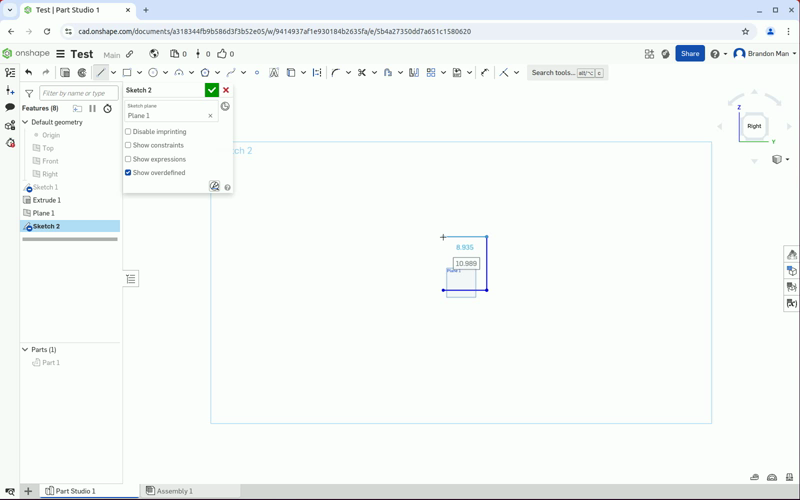
mouse_move(473, 236)
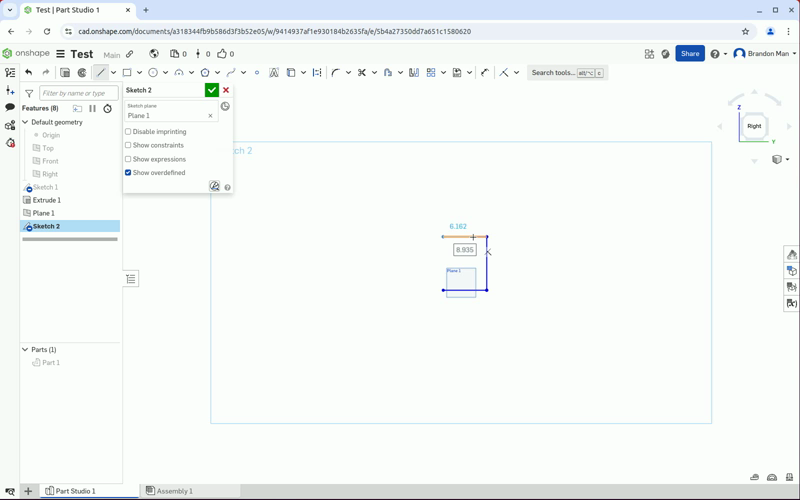
key_down(shift)
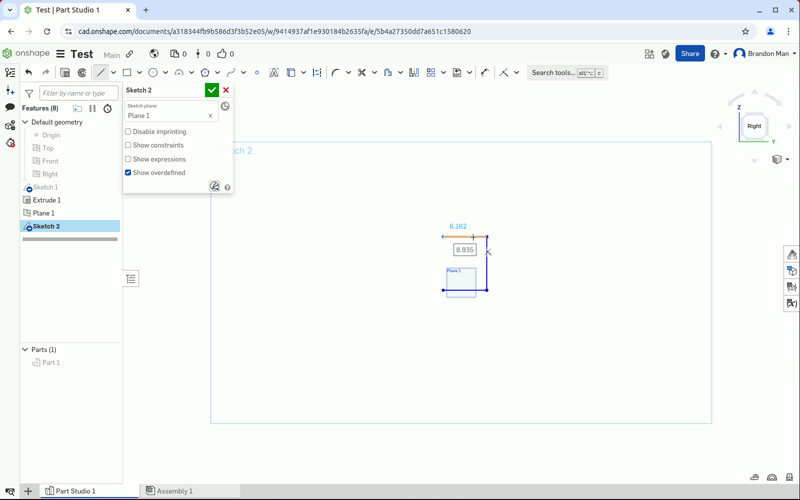
mouse_move(443, 290)
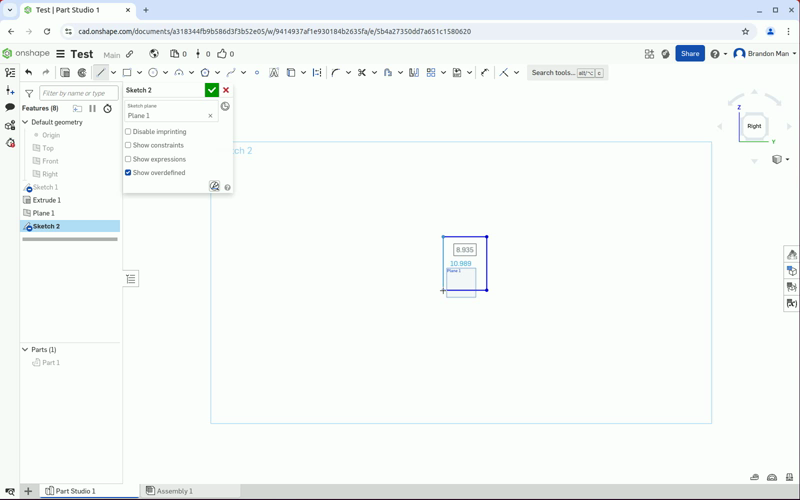
key_up(shift)
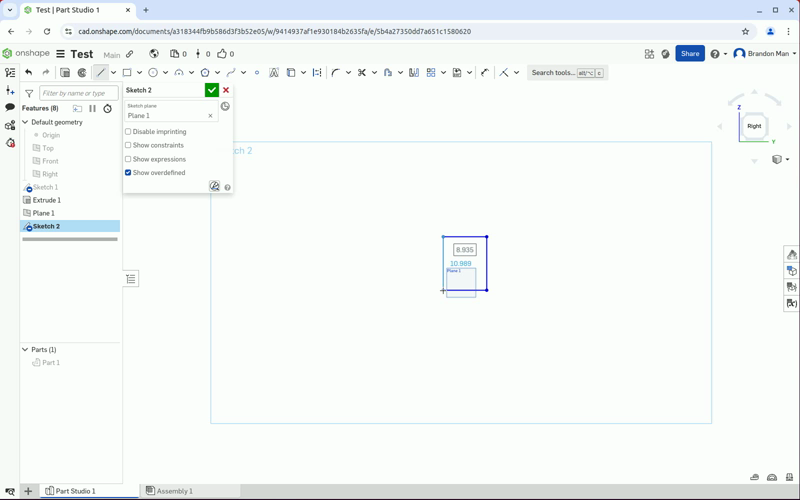
click(443, 290)
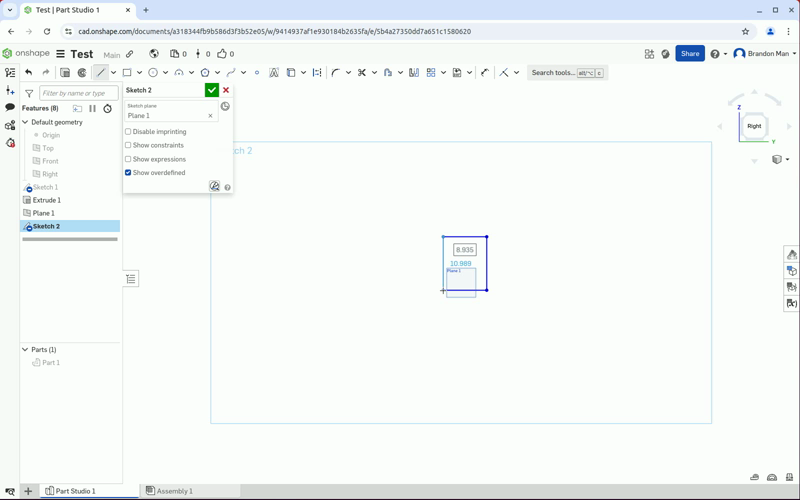
key(esc)
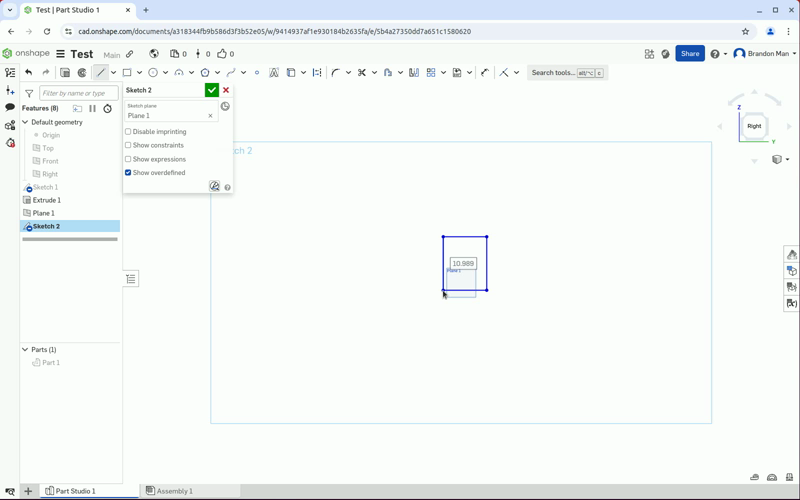
mouse_move(481, 285)
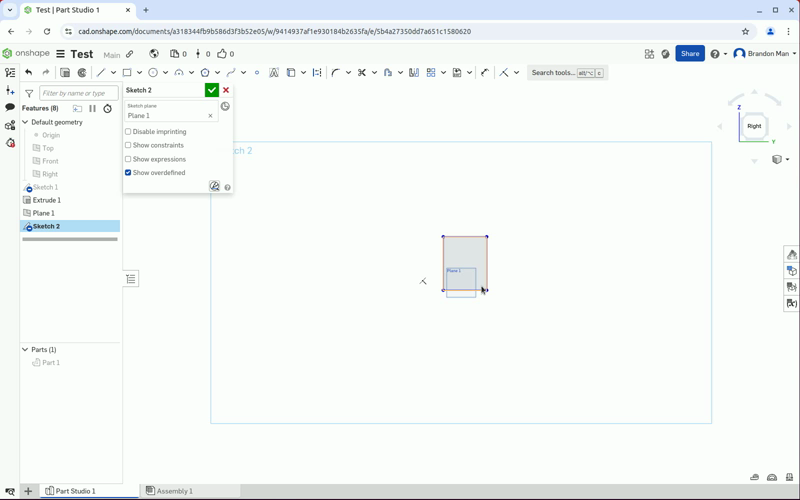
click(481, 285)
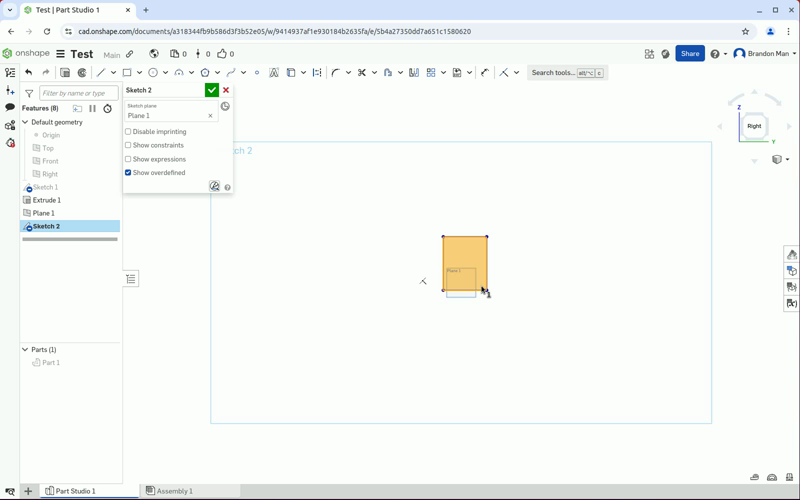
mouse_move(73, 352)
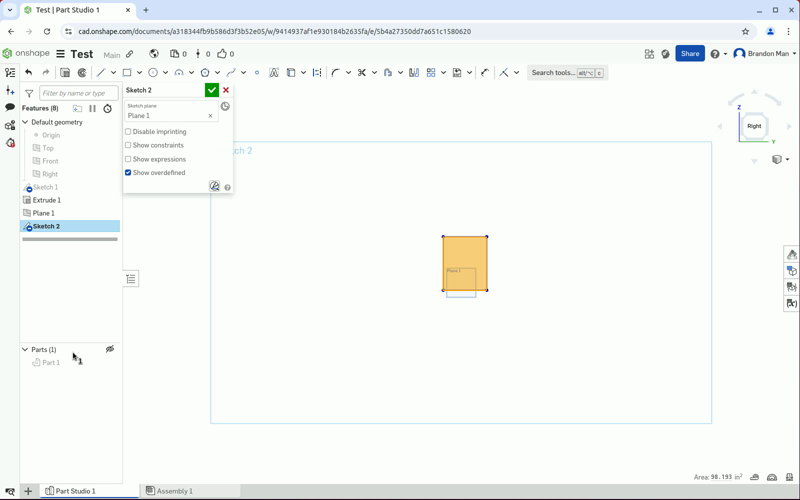
key(shift+y)
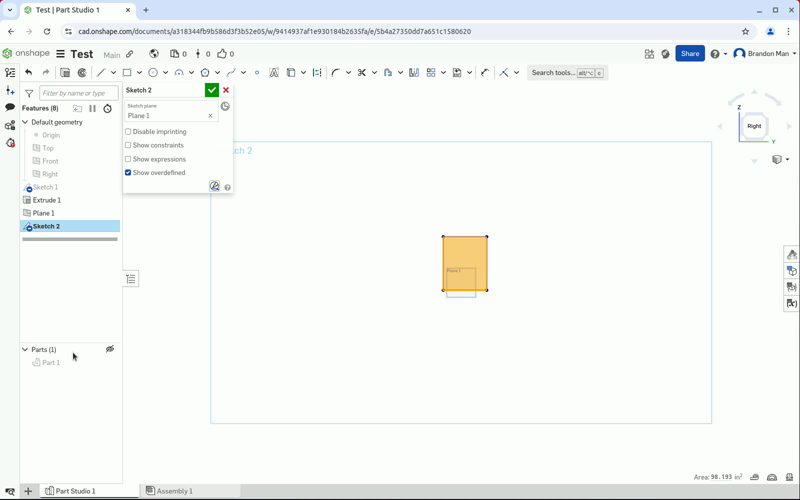
key(shift+e)
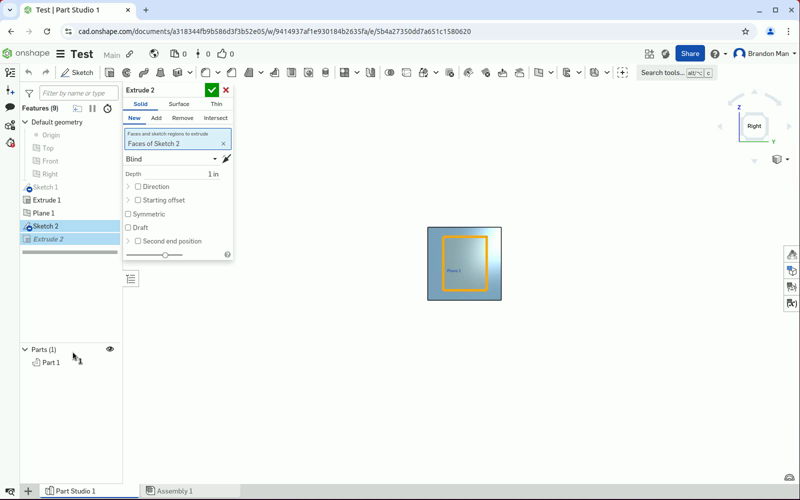
mouse_move(143, 106)
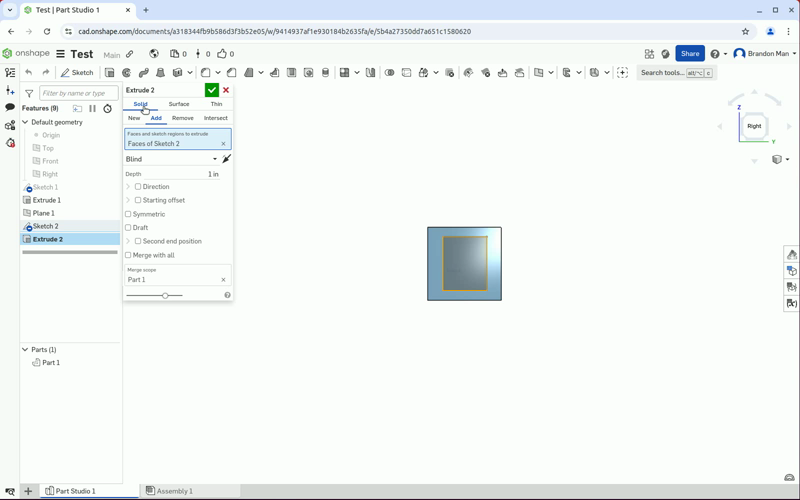
click(143, 106)
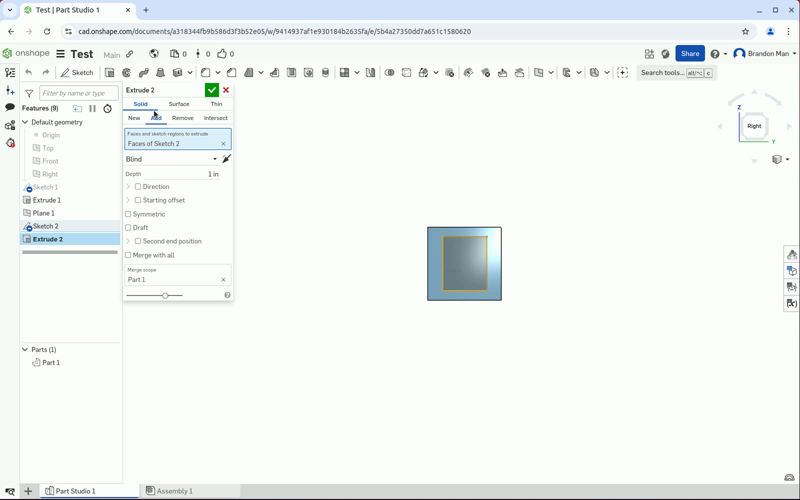
mouse_move(186, 120)
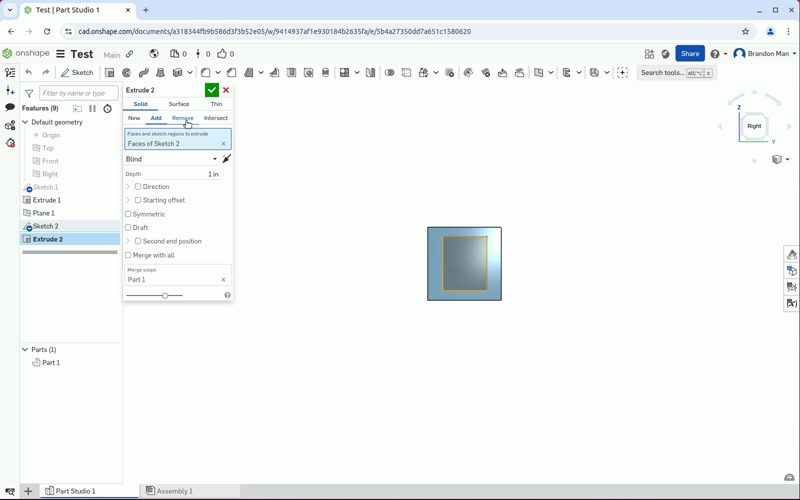
click(186, 120)
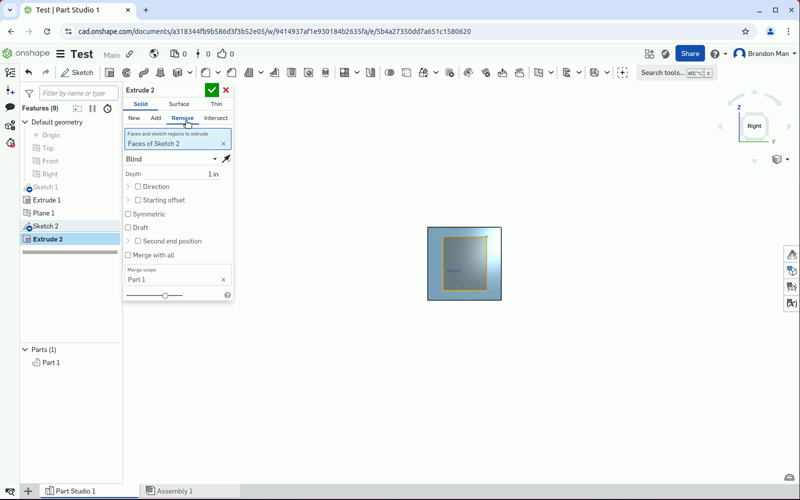
key(tab, 4)
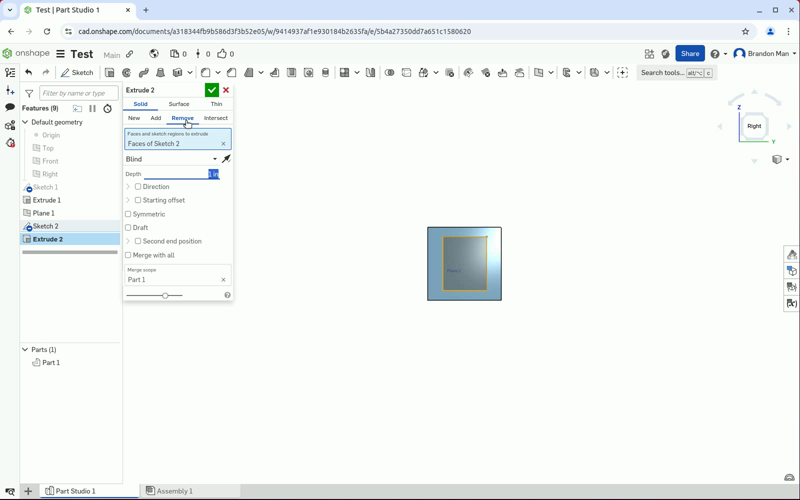
text(3.611)
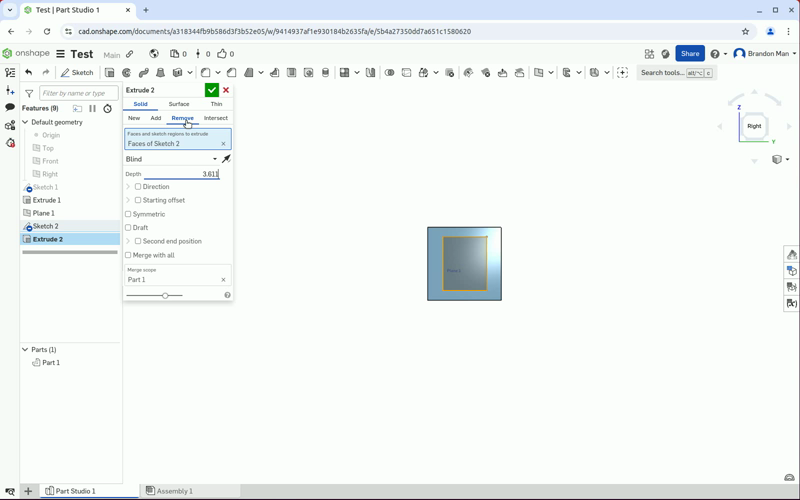
key(tab, 6)
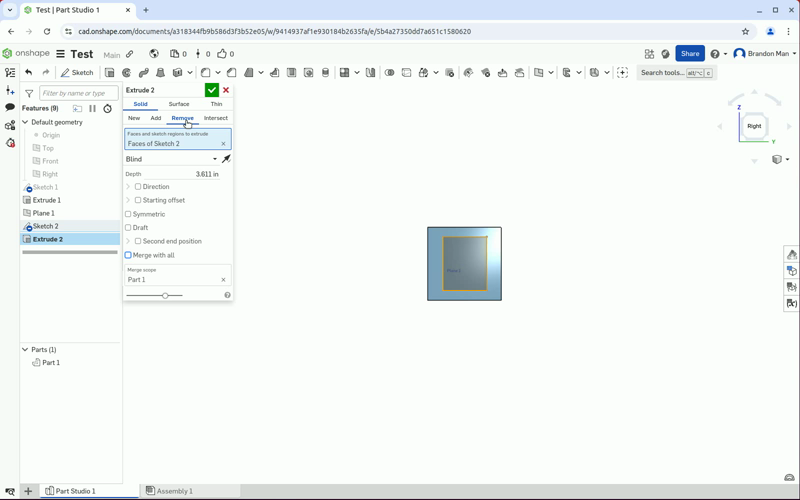
key(space)
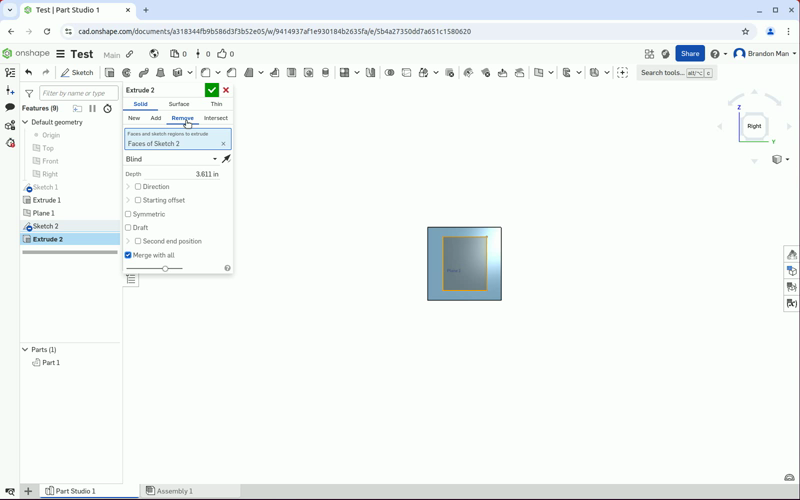
key(enter)
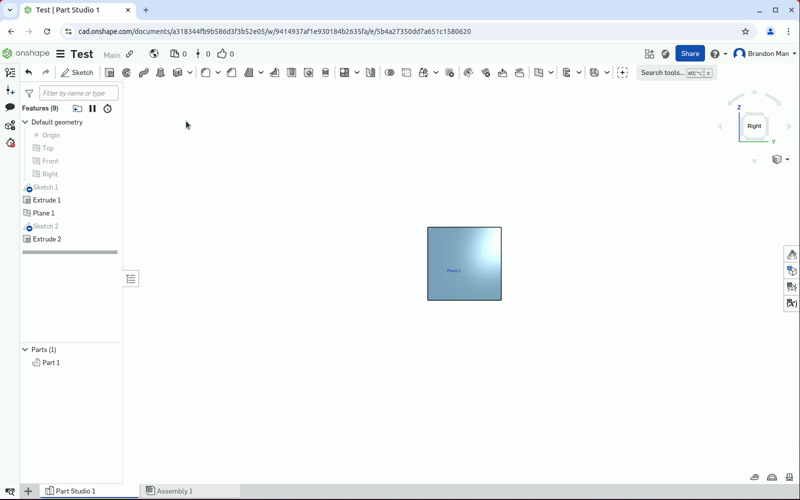
key(shift+h)
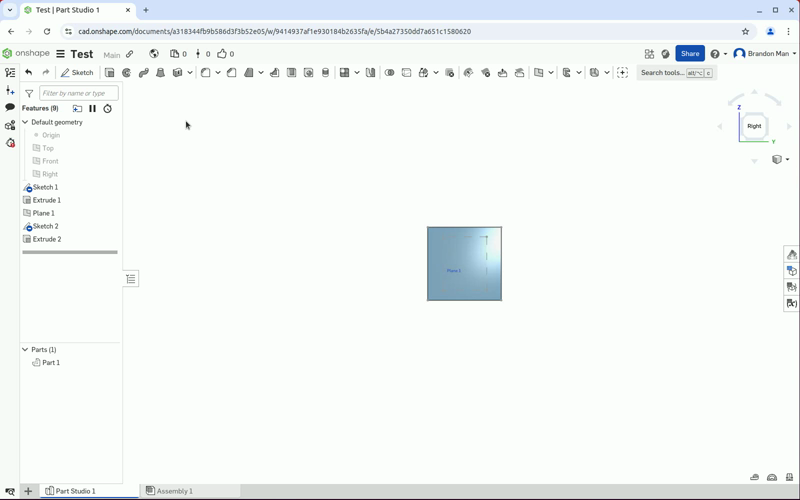
key(shift+h)
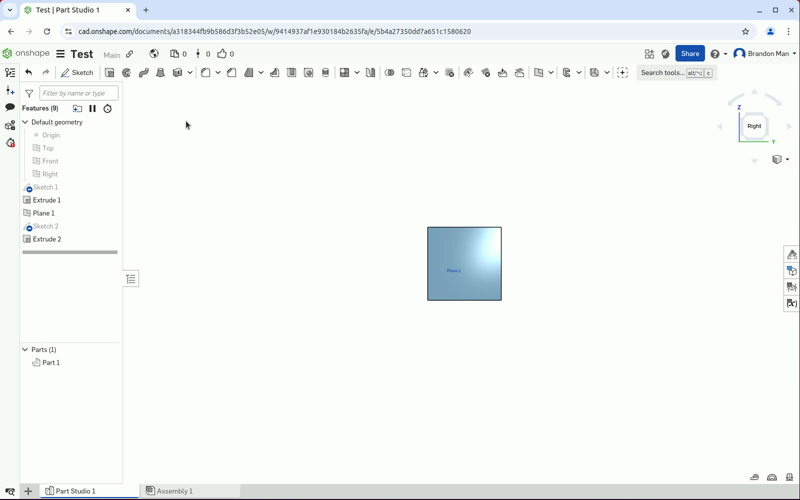
mouse_move(73, 189)
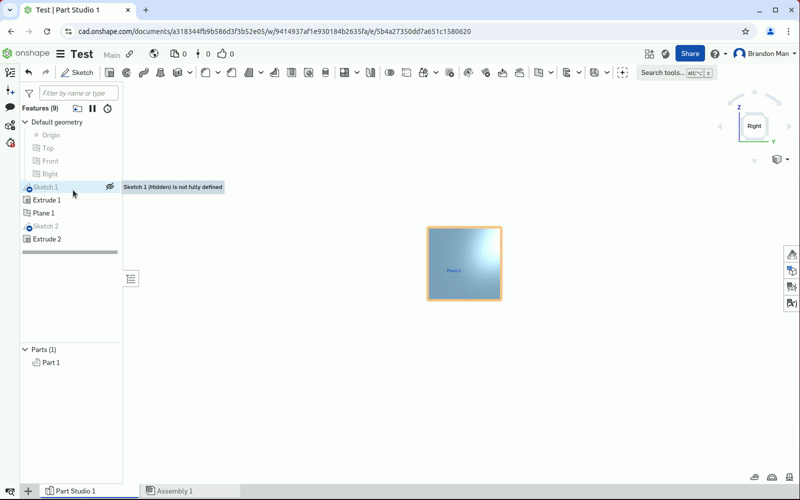
click(73, 189)
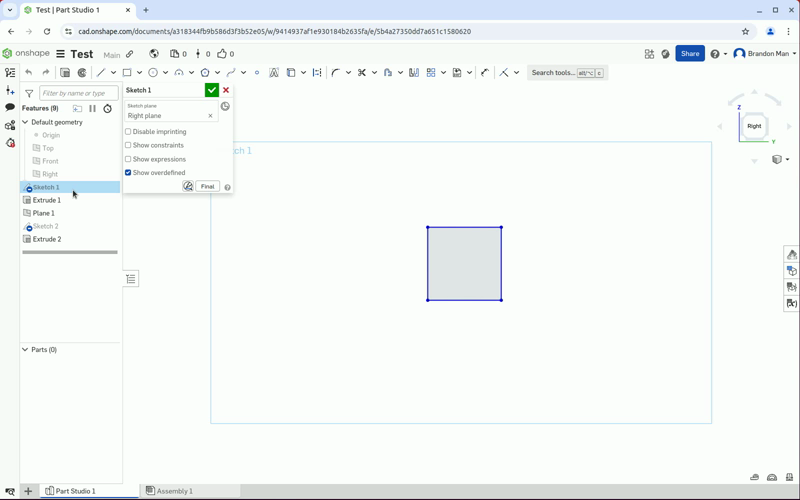
mouse_move(229, 92)
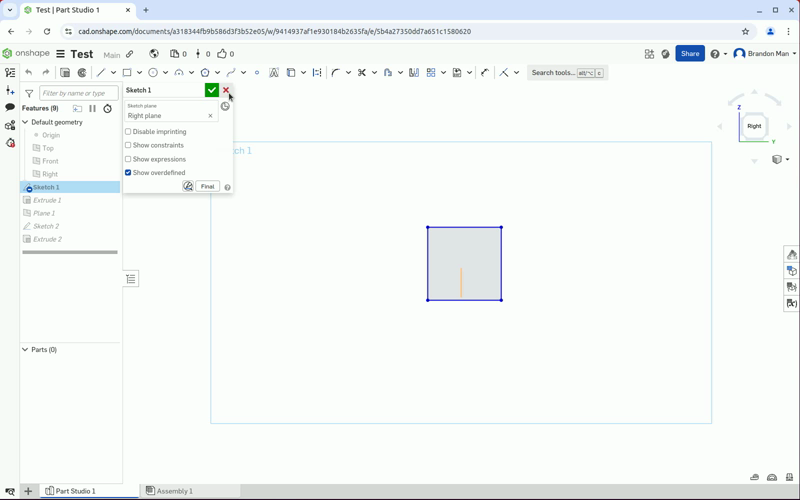
click(229, 92)
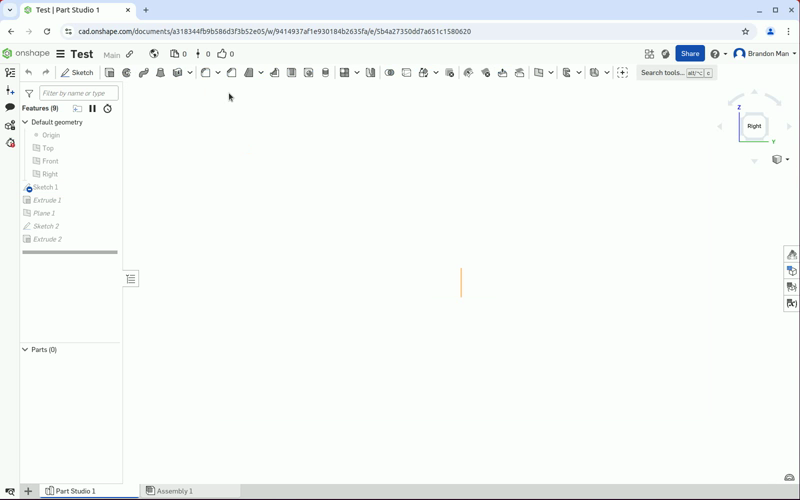
key(shift+s)
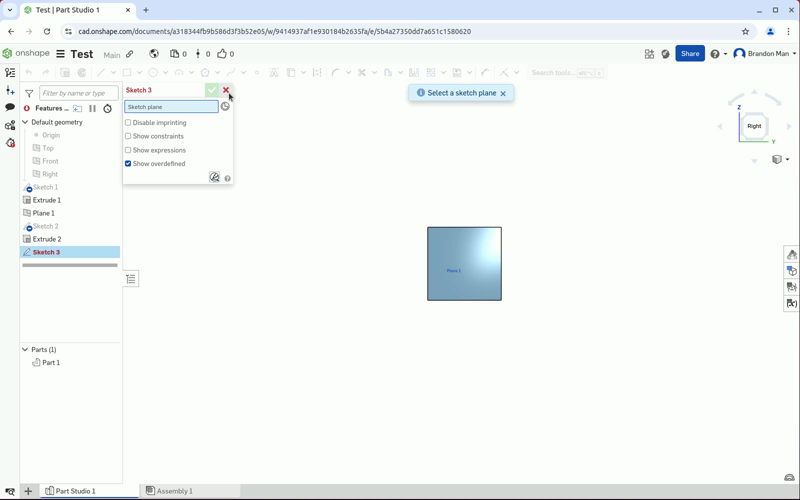
mouse_move(73, 215)
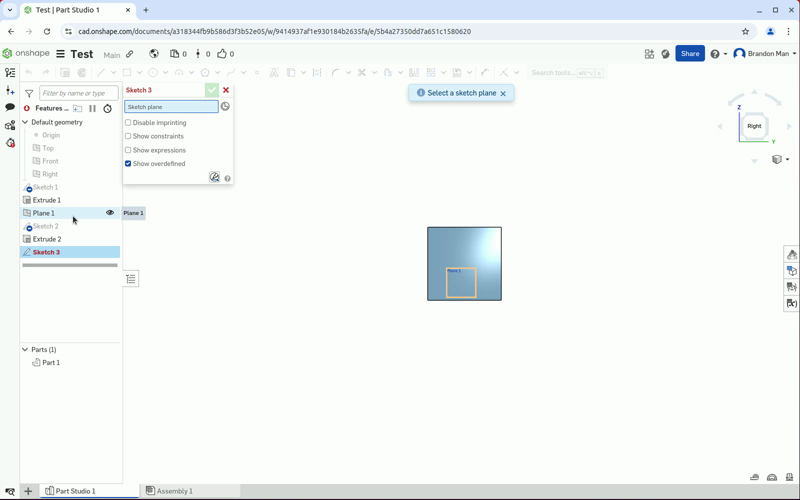
click(73, 215)
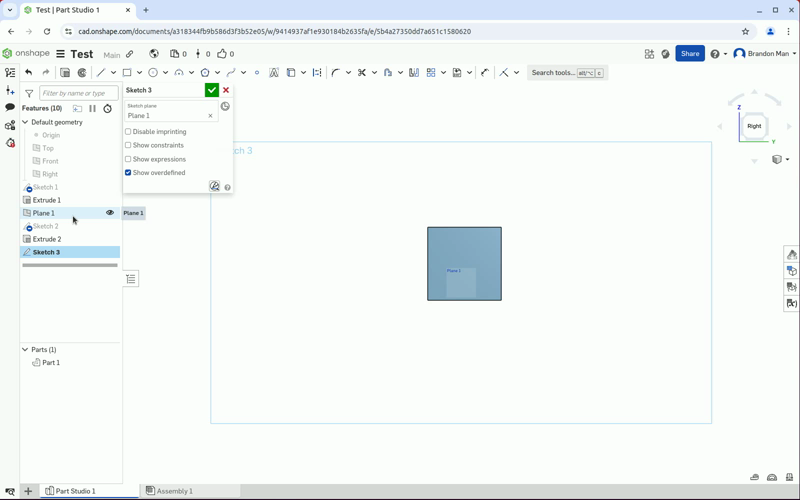
mouse_move(73, 352)
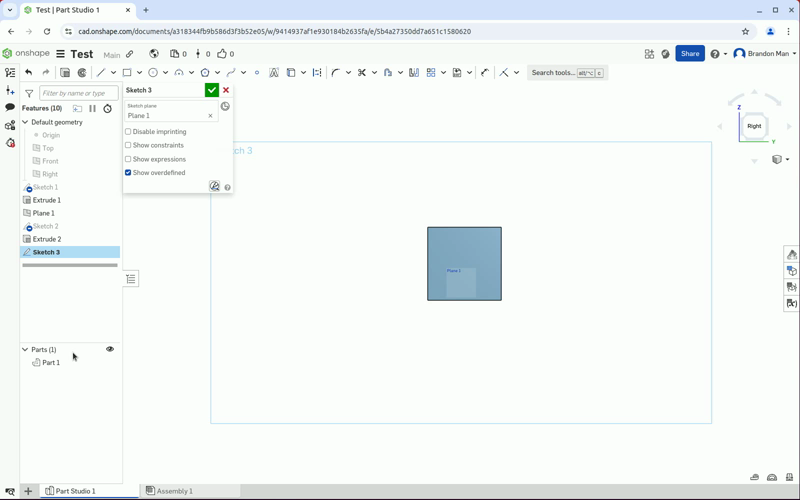
key(y)
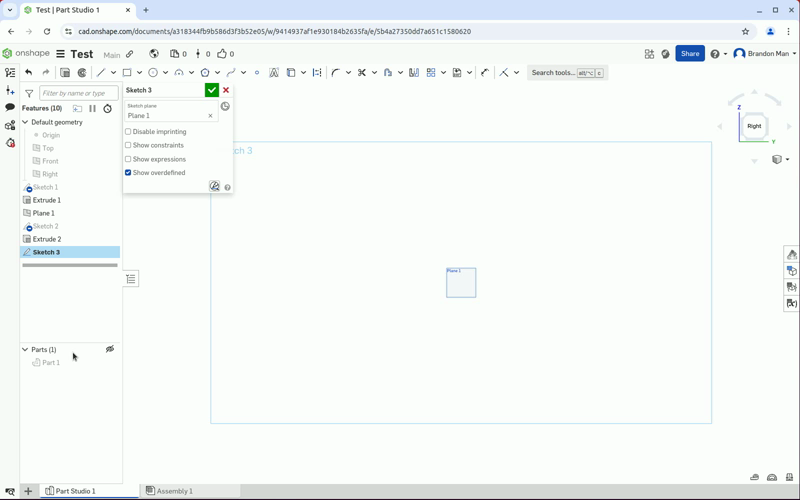
key(l)
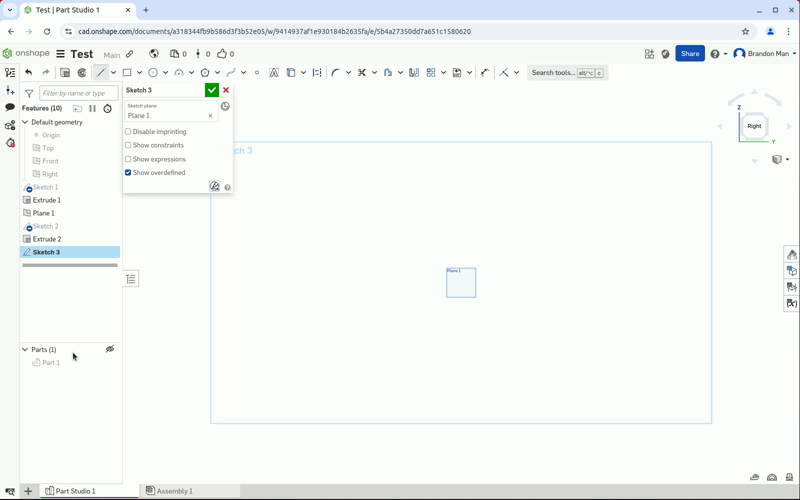
key_down(shift)
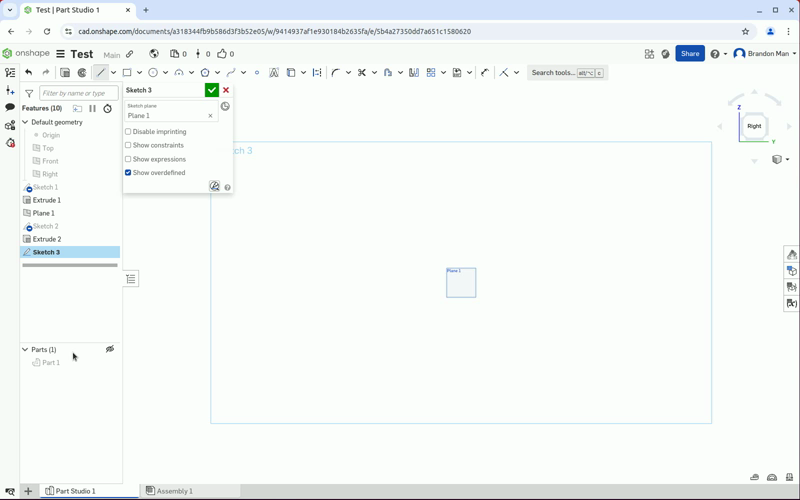
mouse_move(427, 300)
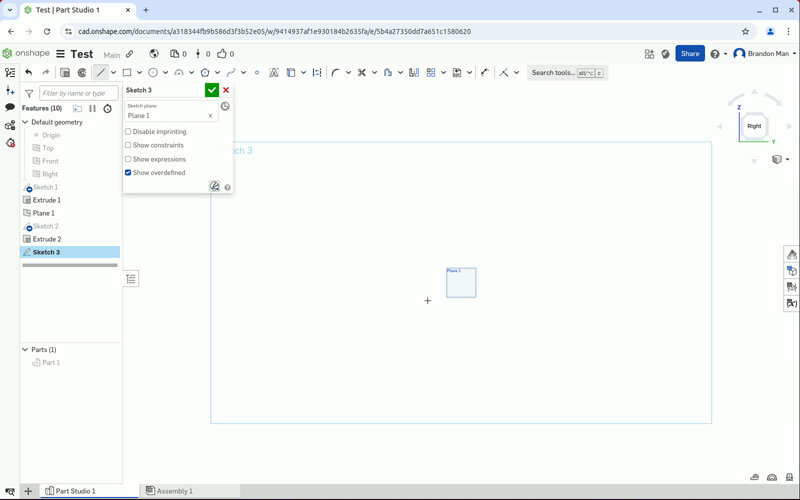
click(427, 300)
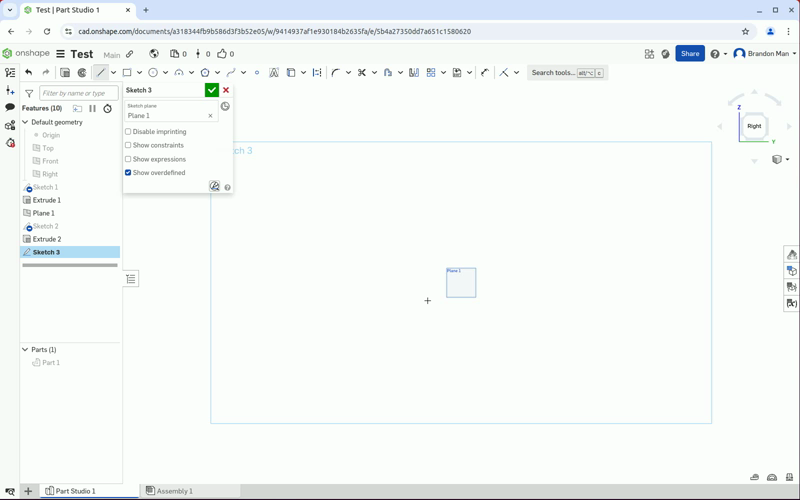
key_up(shift)
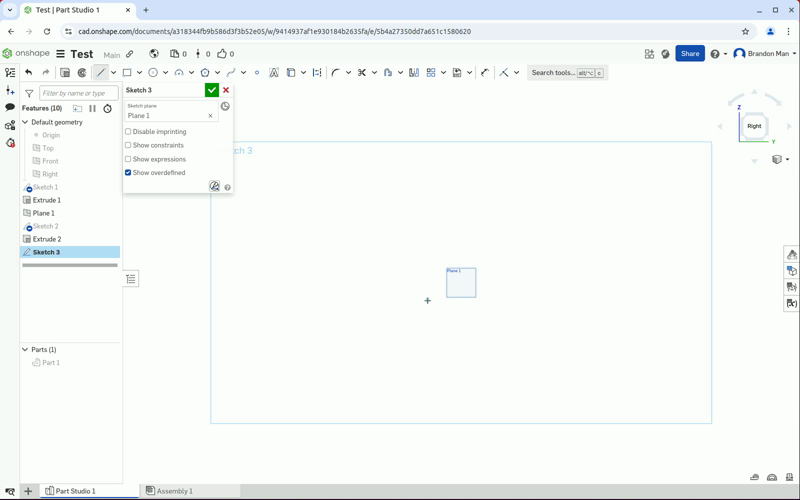
key_down(shift)
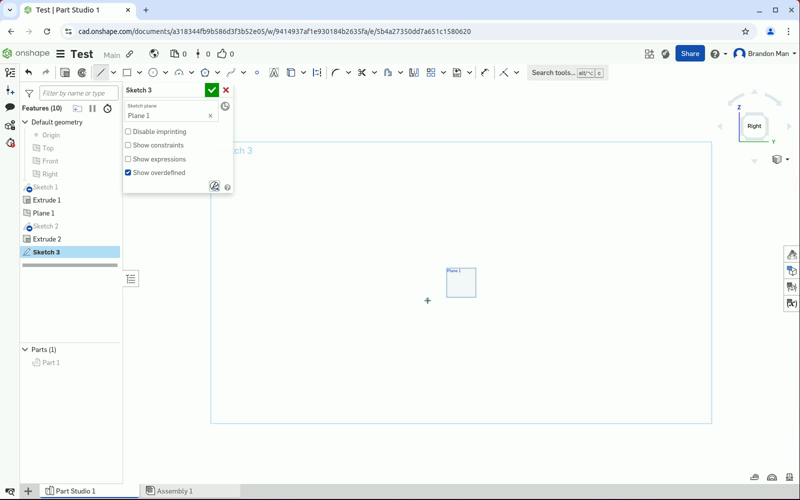
mouse_move(501, 300)
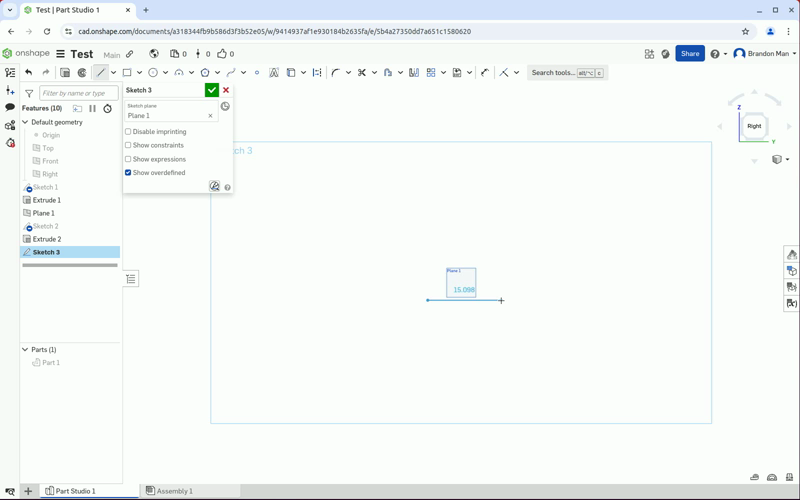
click(501, 300)
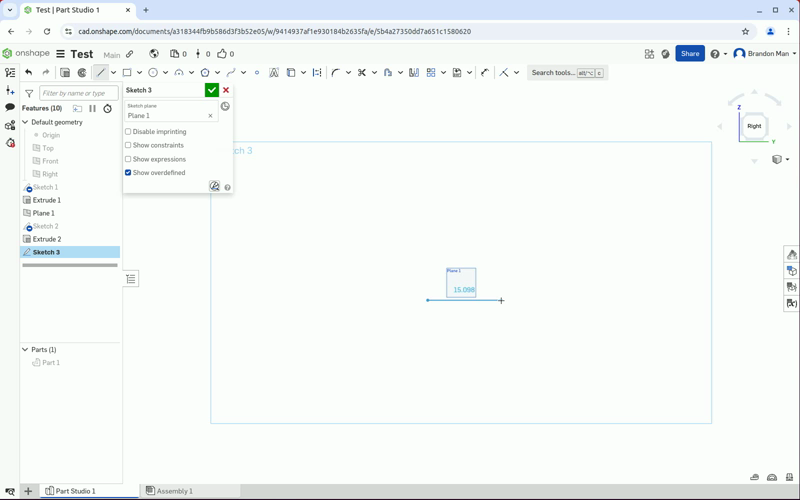
key_up(shift)
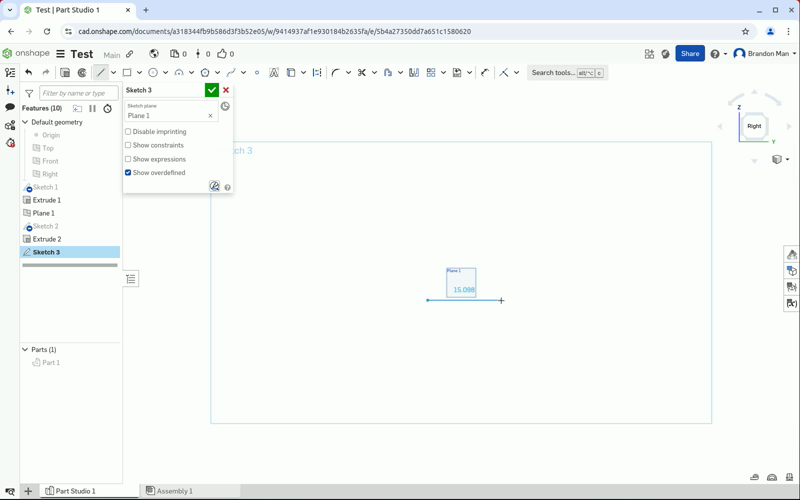
key_down(shift)
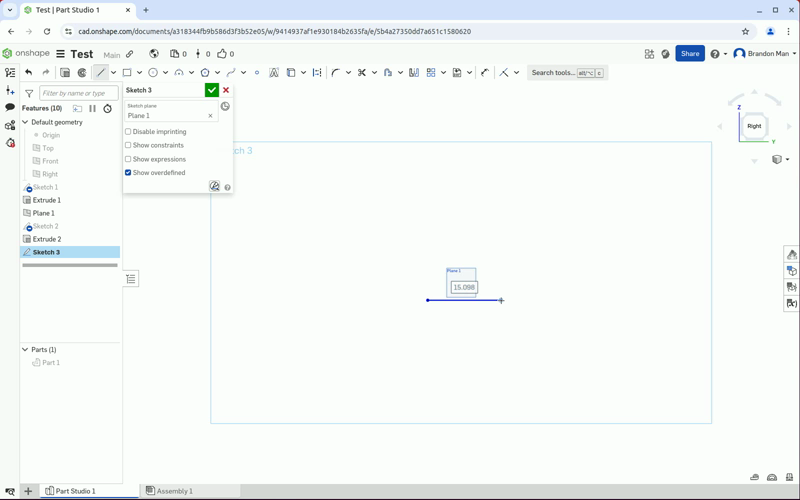
mouse_move(531, 300)
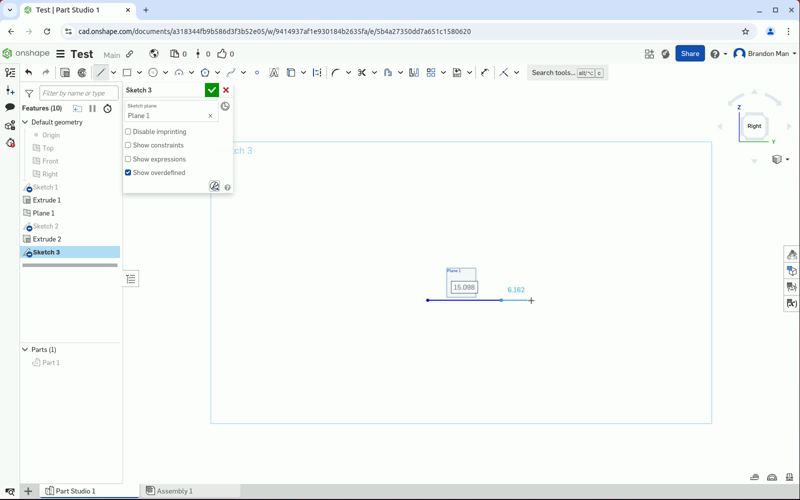
mouse_move(501, 289)
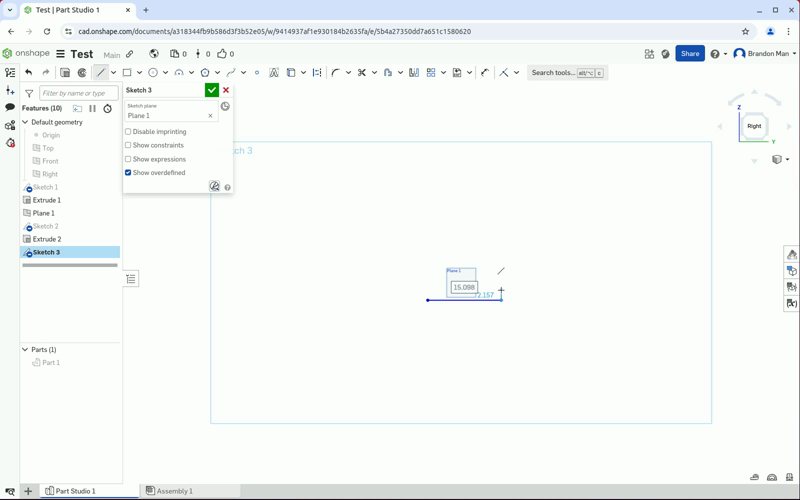
click(501, 289)
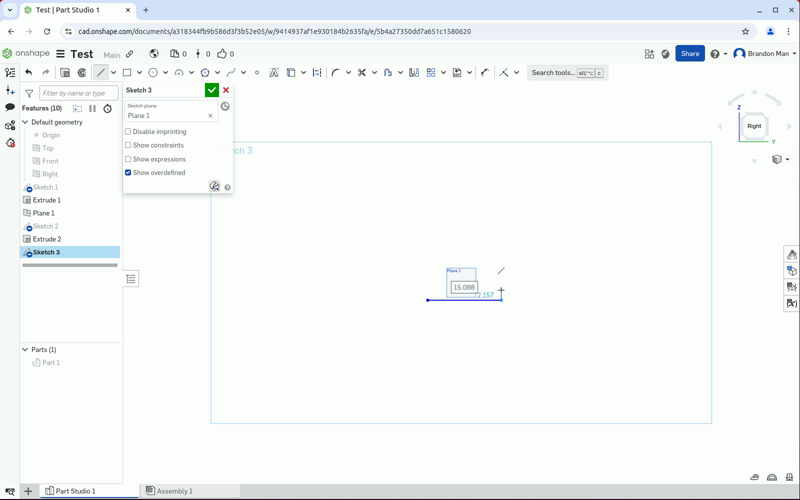
key_up(shift)
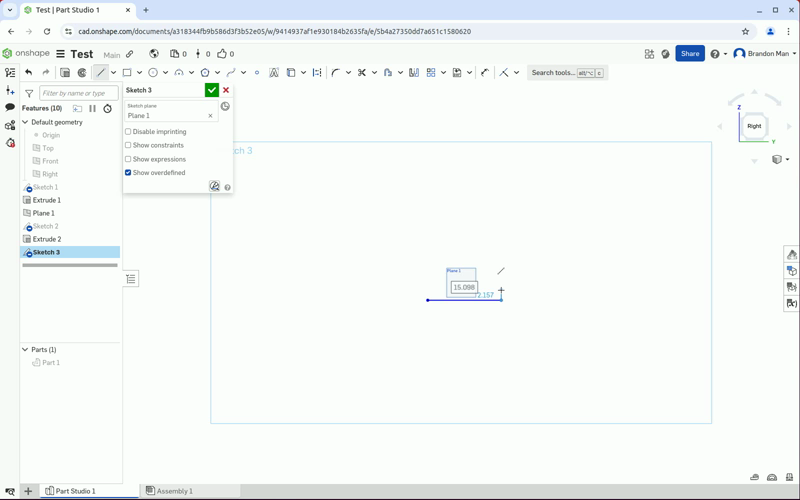
key_down(shift)
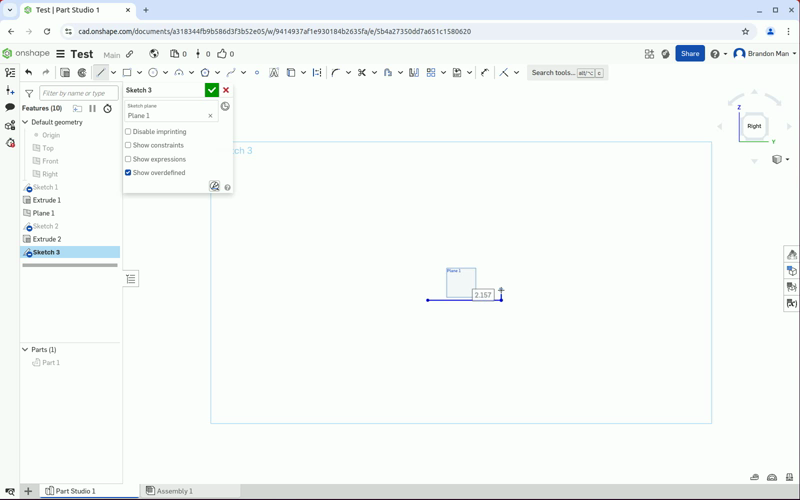
mouse_move(427, 289)
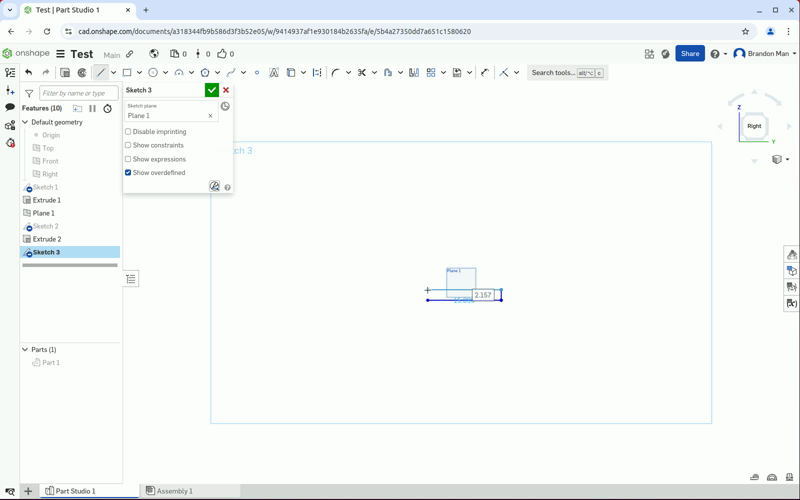
click(427, 289)
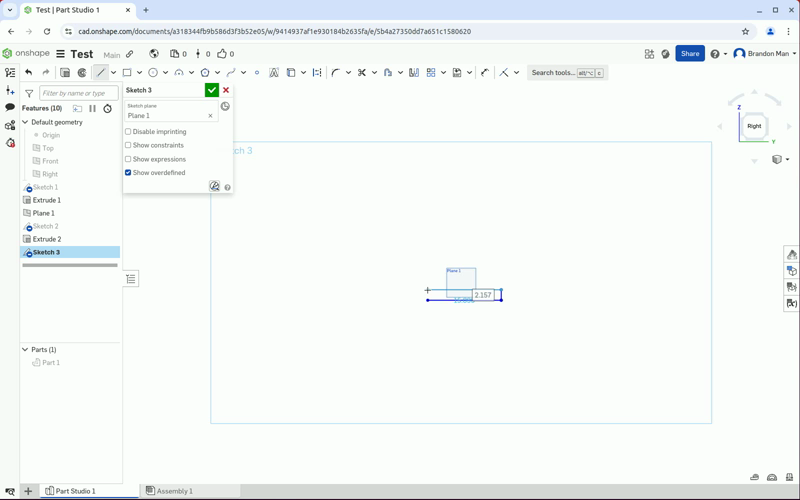
key_up(shift)
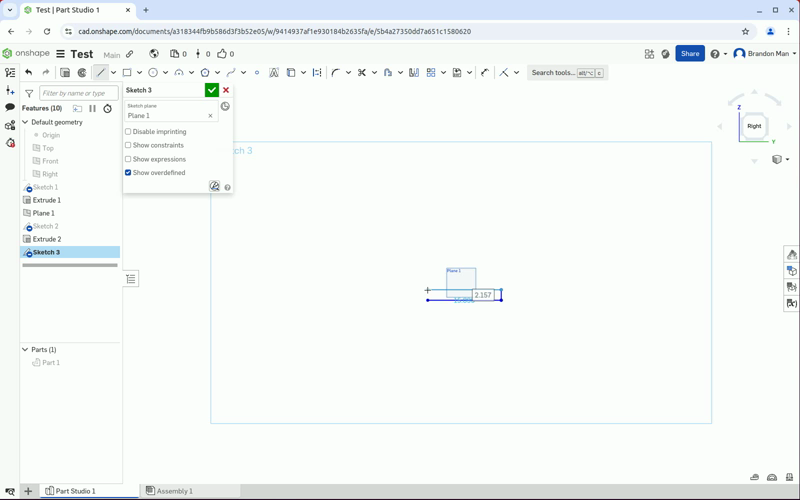
mouse_move(457, 289)
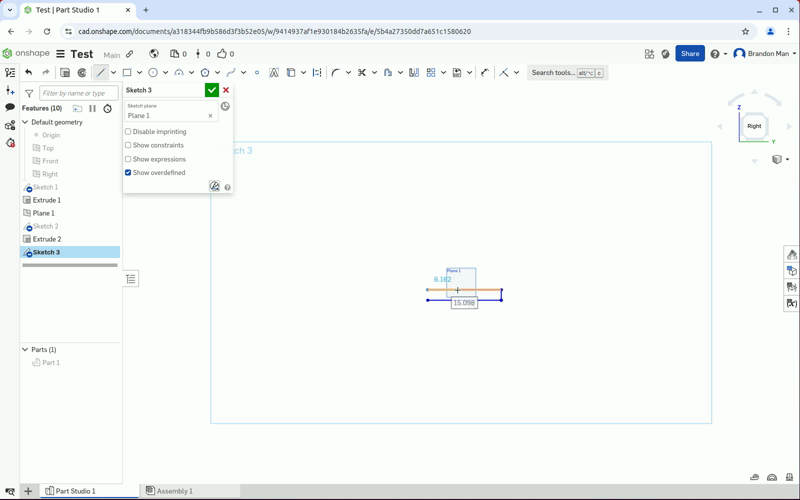
key_down(shift)
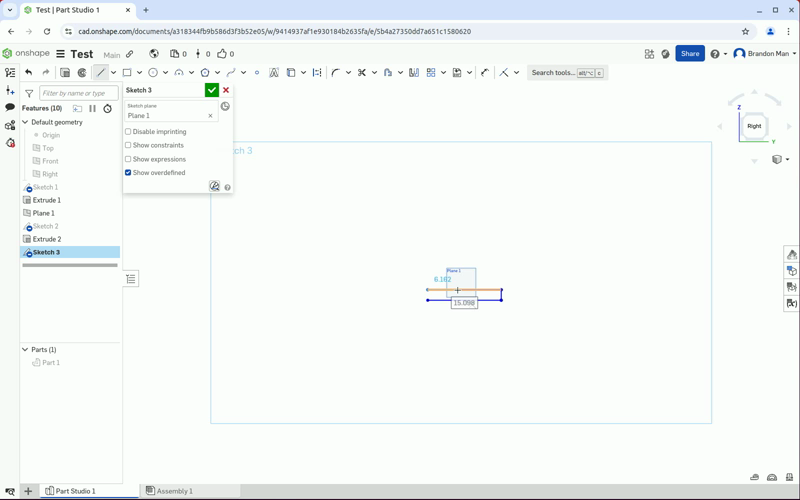
mouse_move(427, 300)
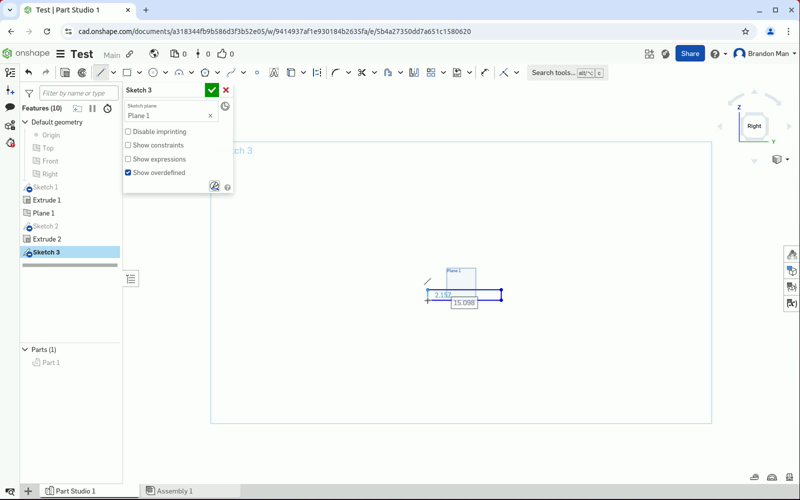
key_up(shift)
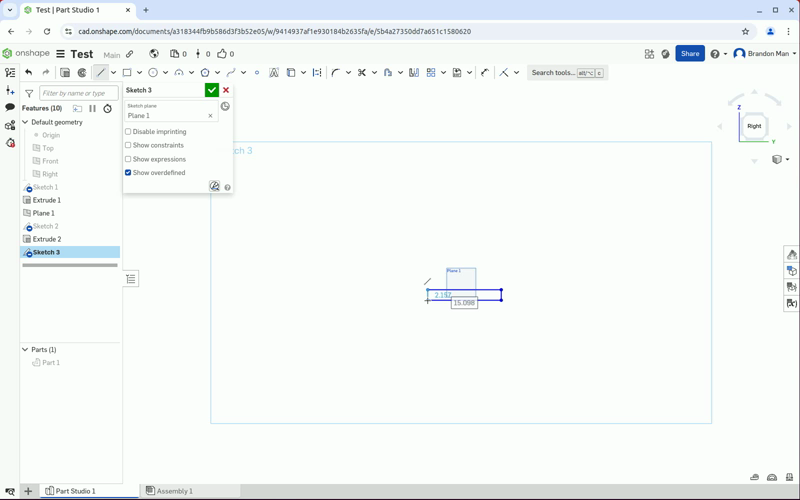
click(427, 300)
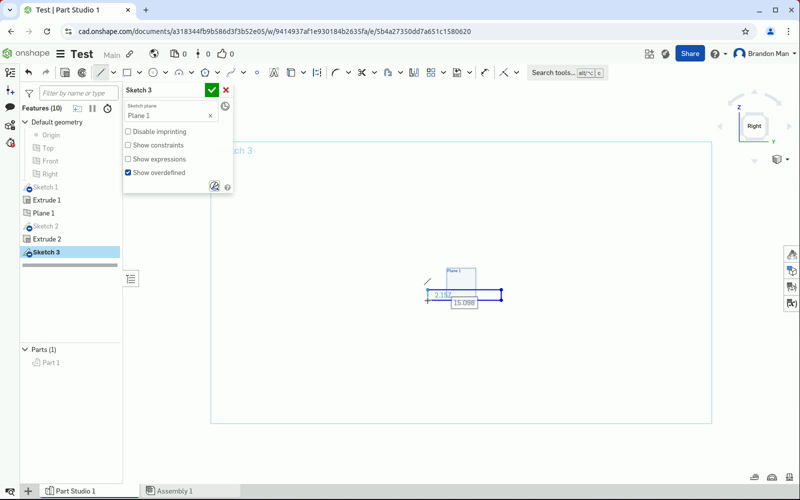
key(esc)
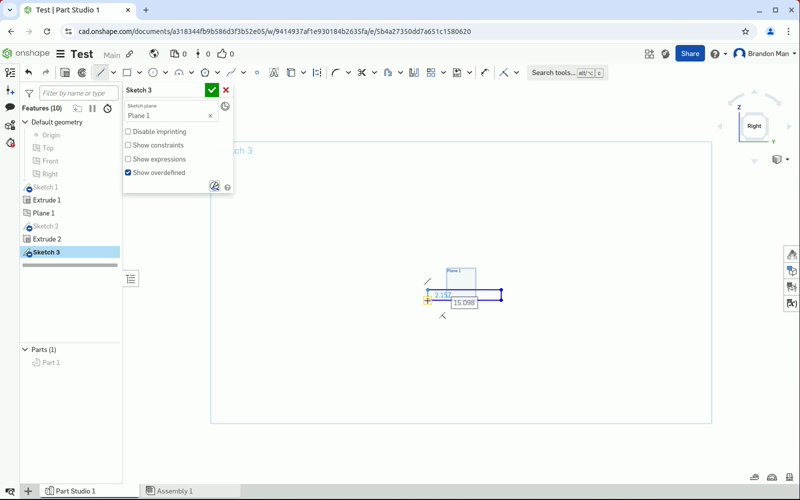
mouse_move(451, 294)
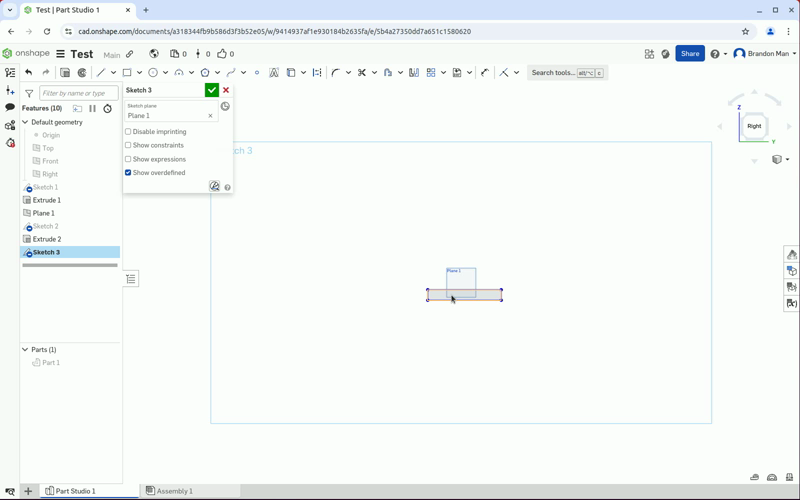
scroll(6)
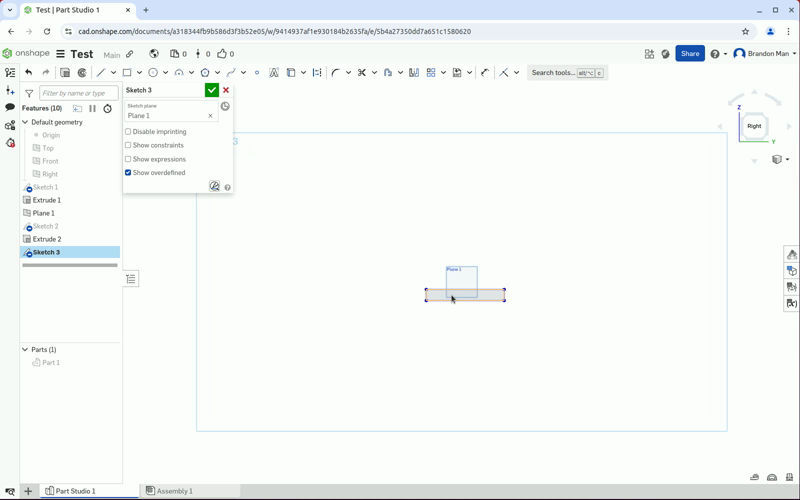
scroll(6)
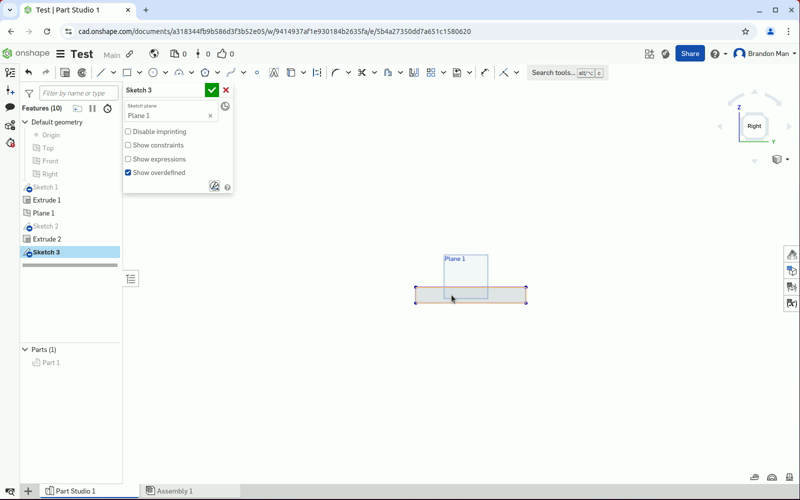
scroll(6)
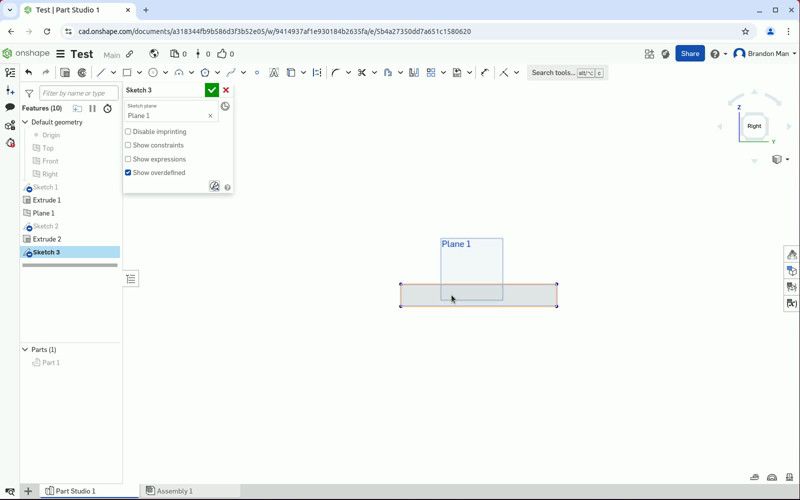
scroll(6)
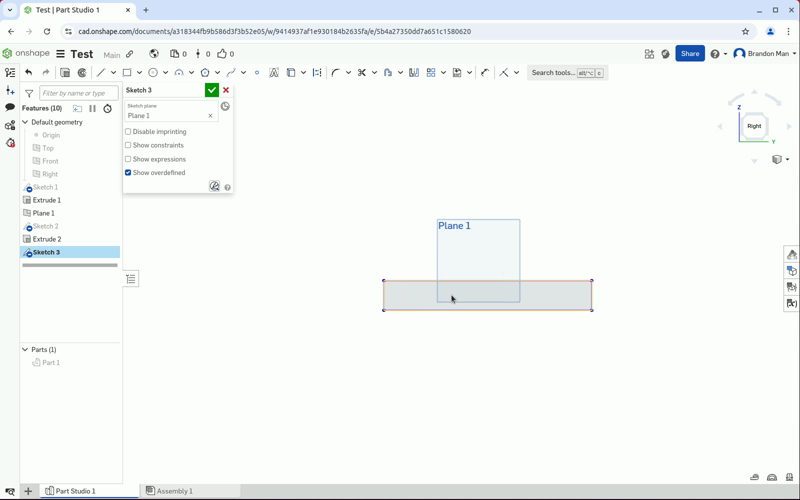
scroll(6)
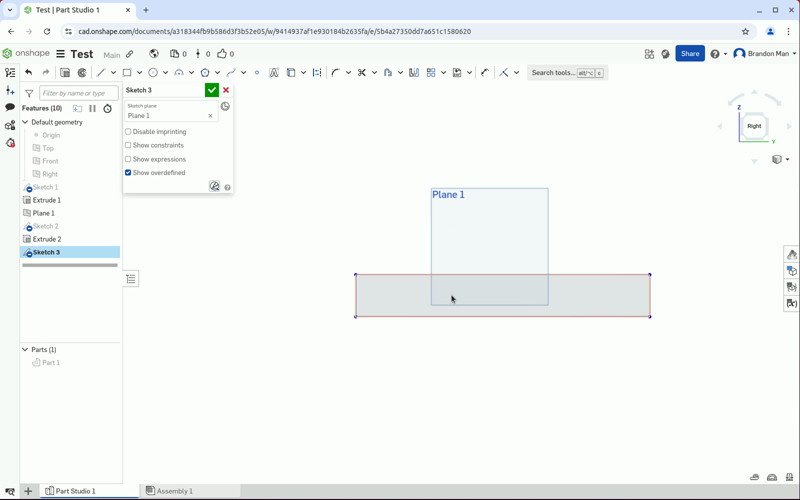
scroll(6)
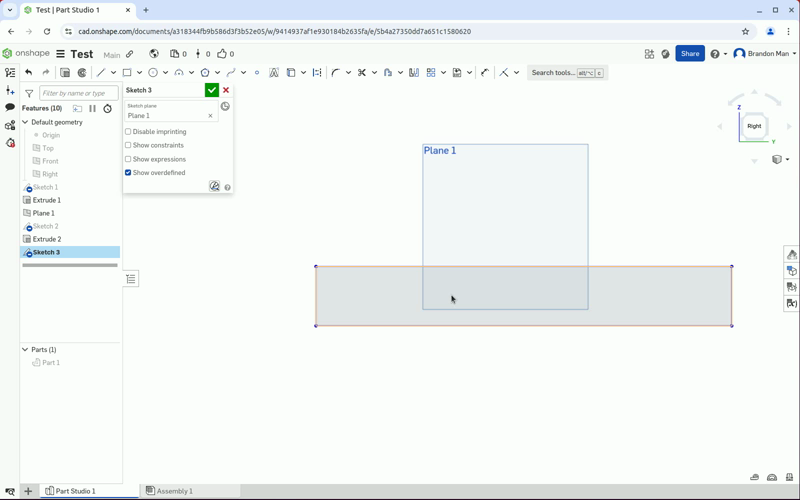
scroll(6)
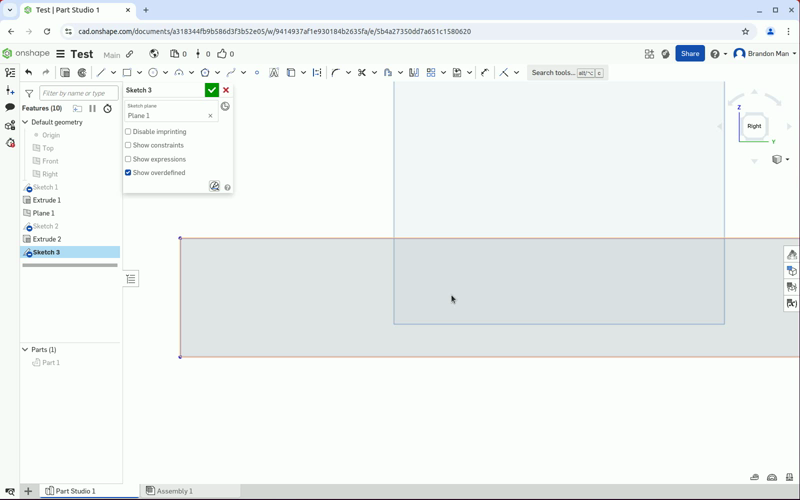
click(451, 294)
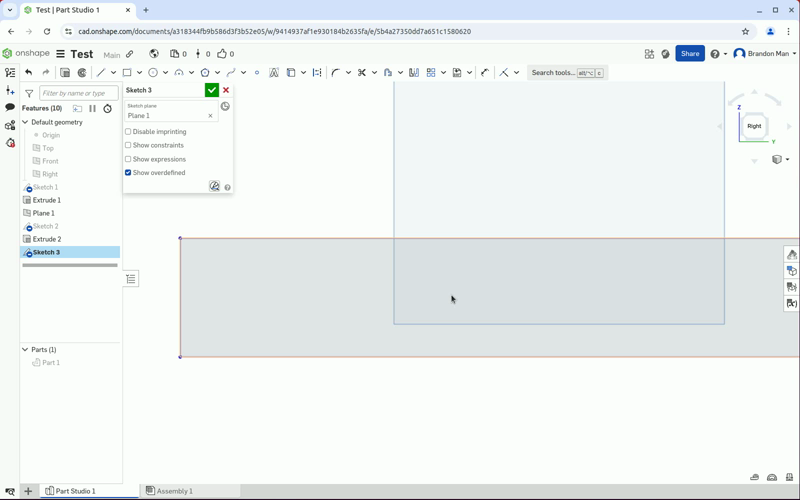
scroll(-6)
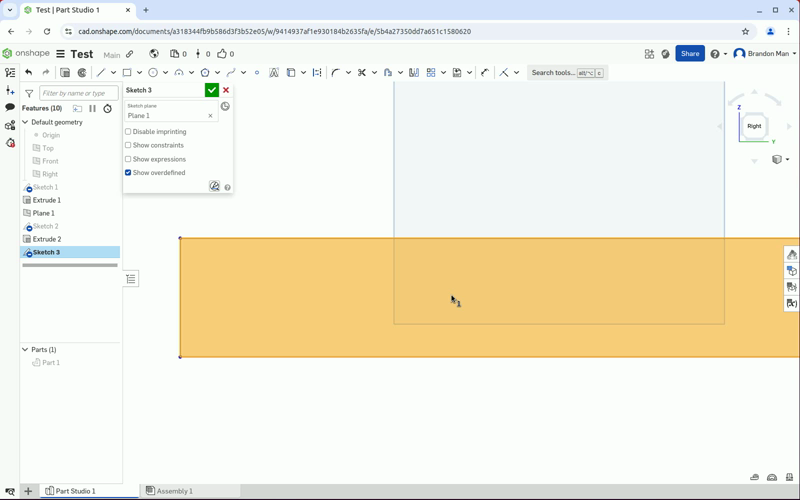
scroll(-6)
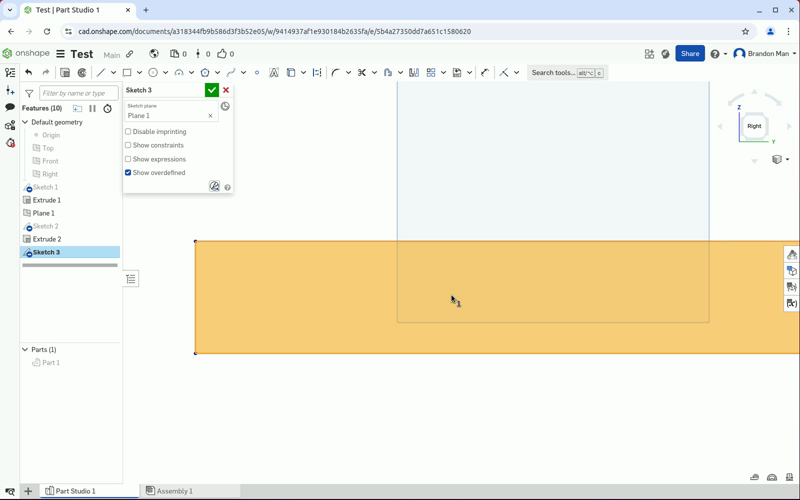
scroll(-6)
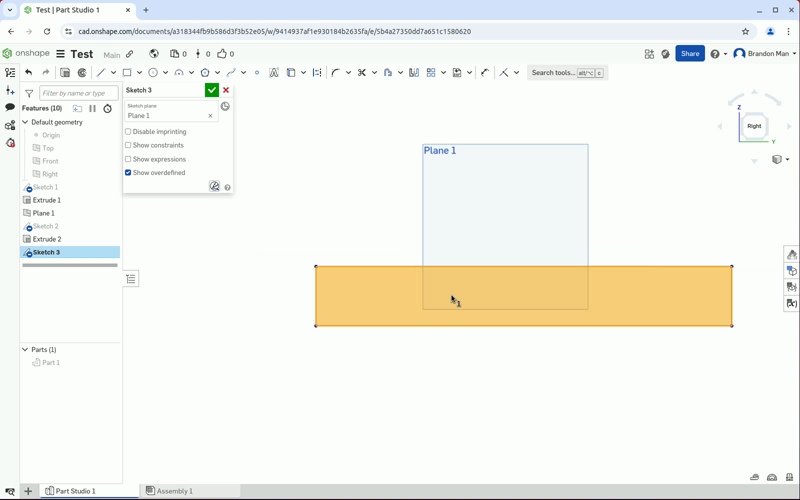
scroll(-6)
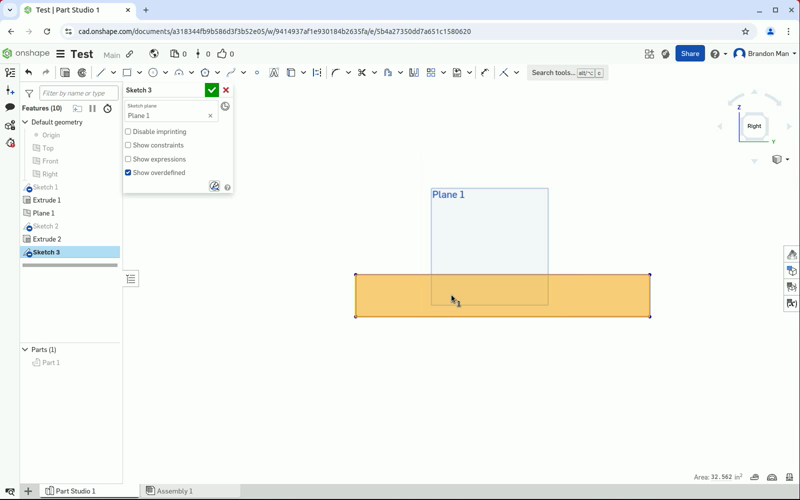
scroll(-6)
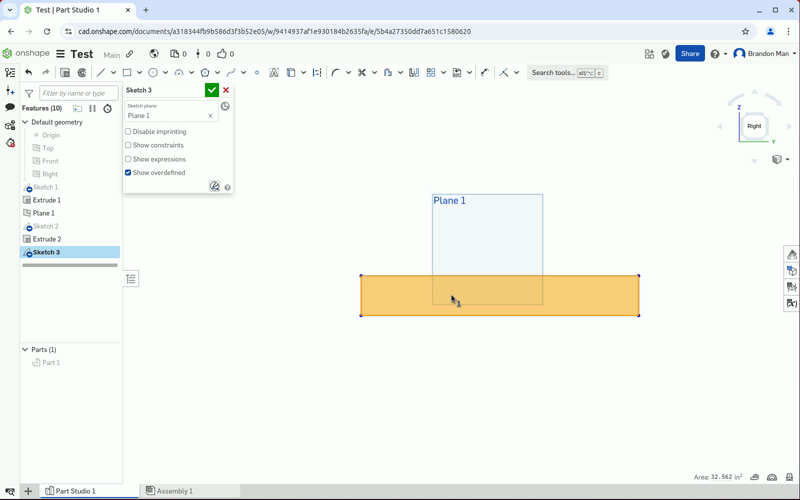
scroll(-6)
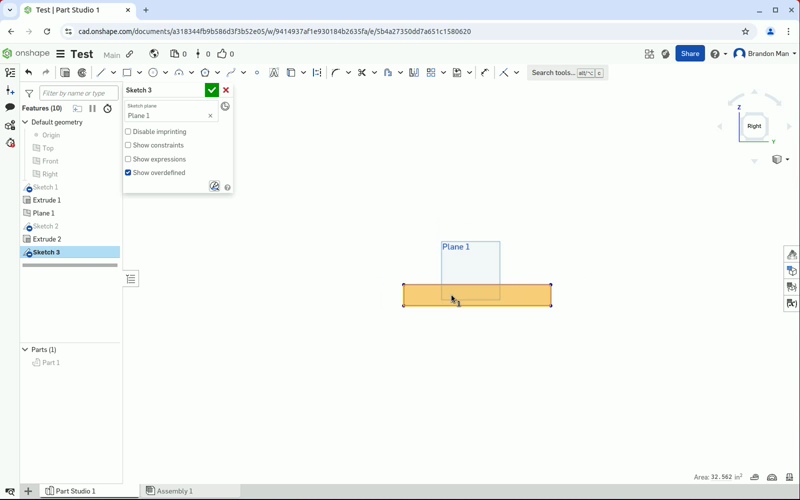
scroll(-6)
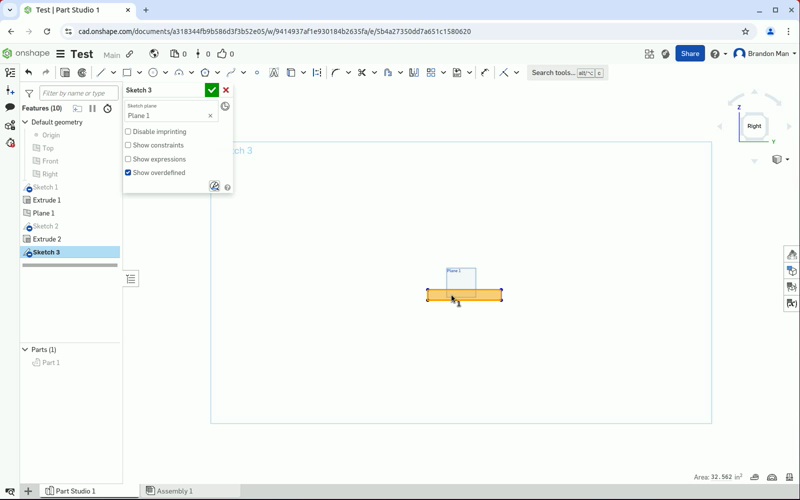
mouse_move(73, 352)
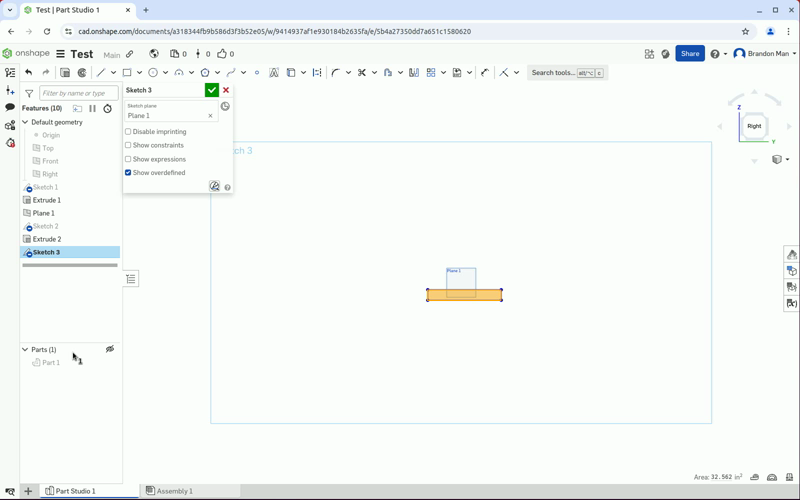
key(shift+y)
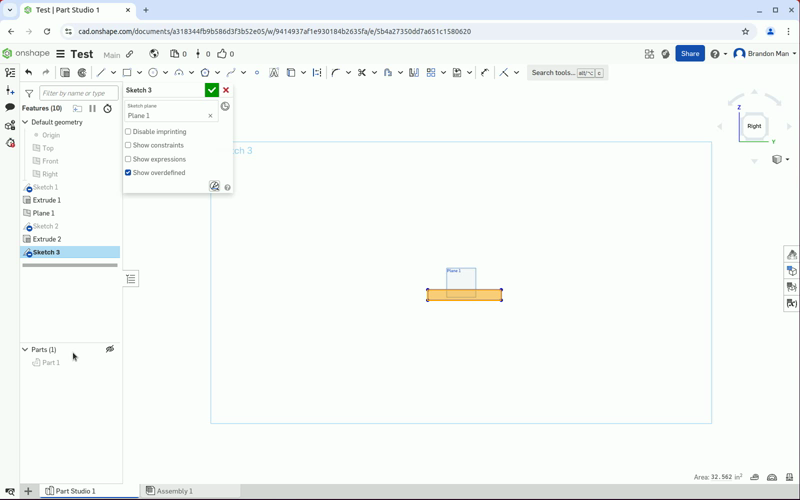
key(shift+e)
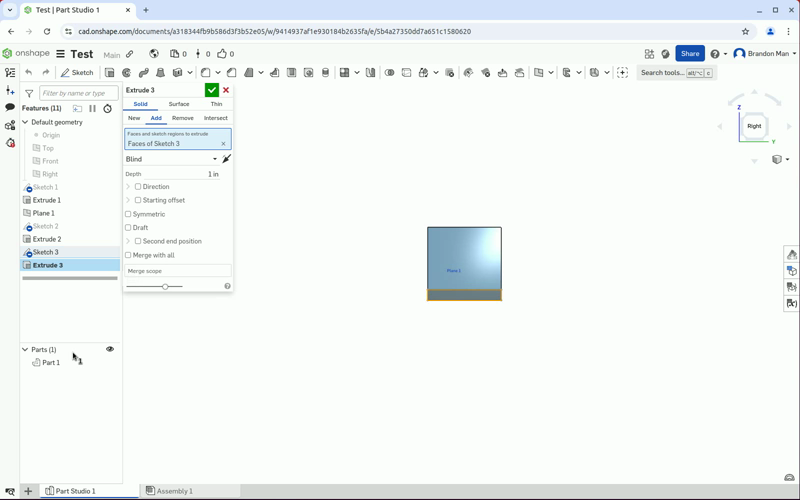
mouse_move(143, 106)
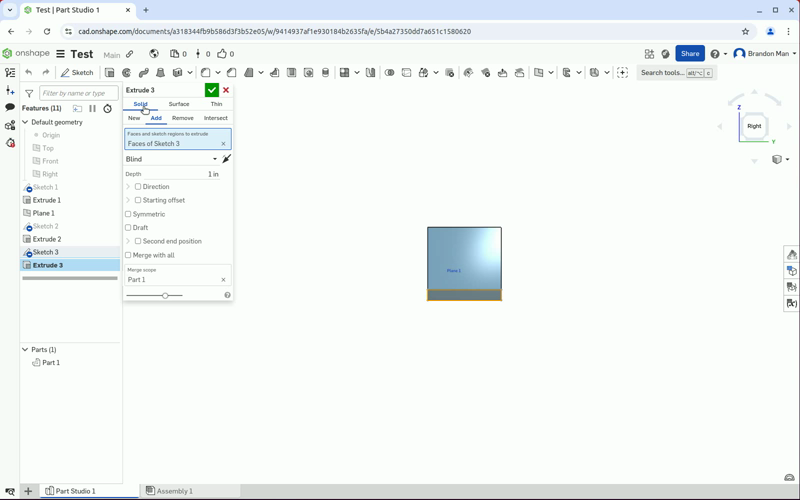
click(143, 106)
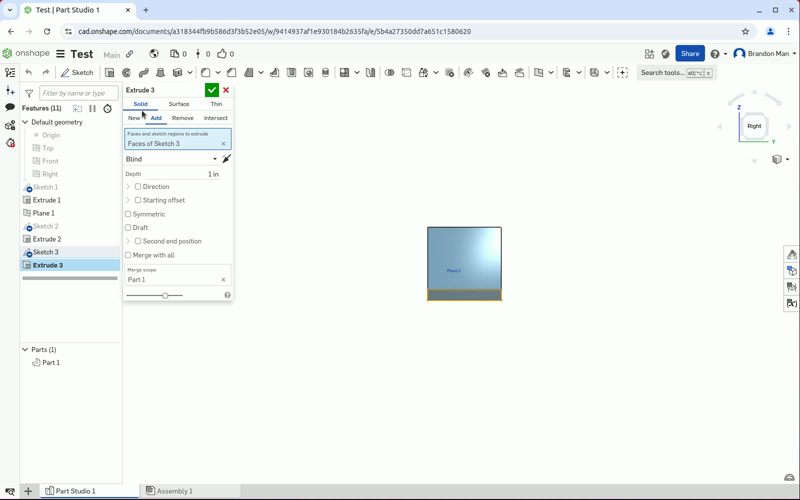
mouse_move(137, 120)
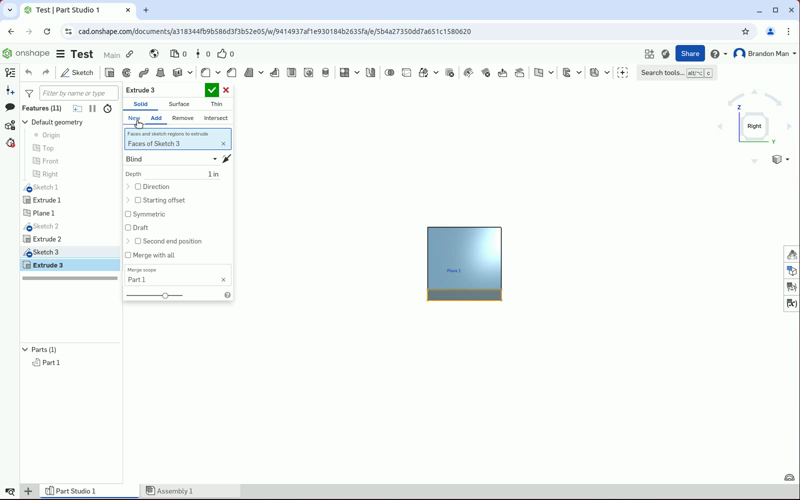
click(137, 120)
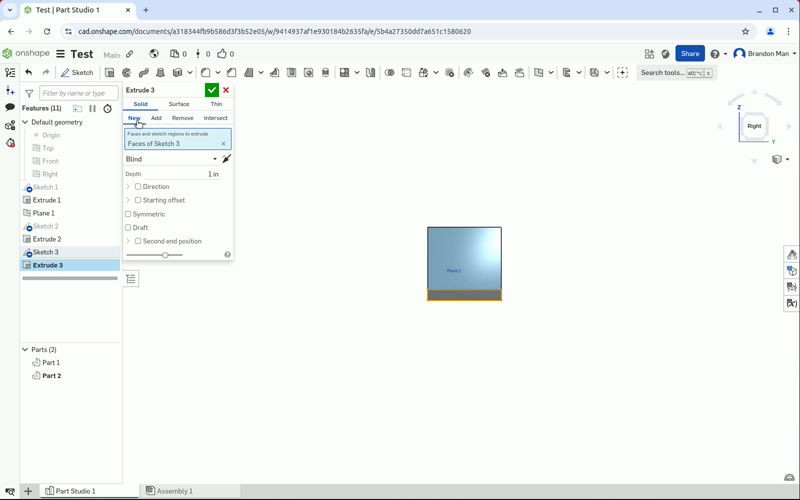
key(tab, 4)
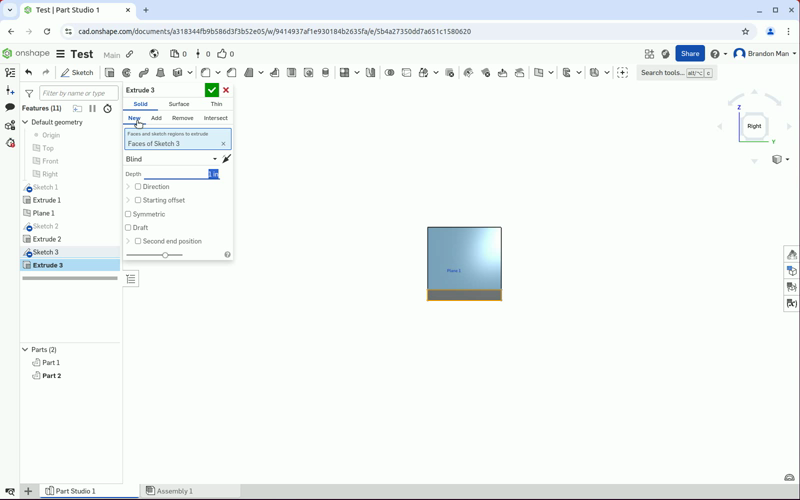
text(19.498)
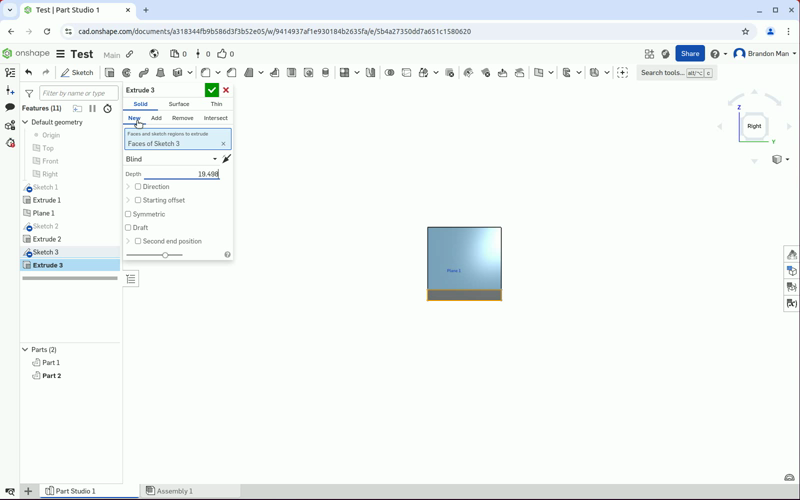
key(enter)
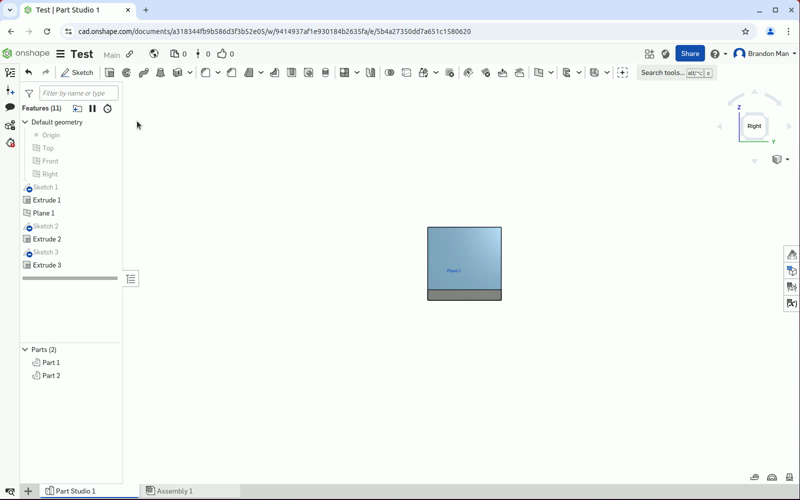
key(shift+h)
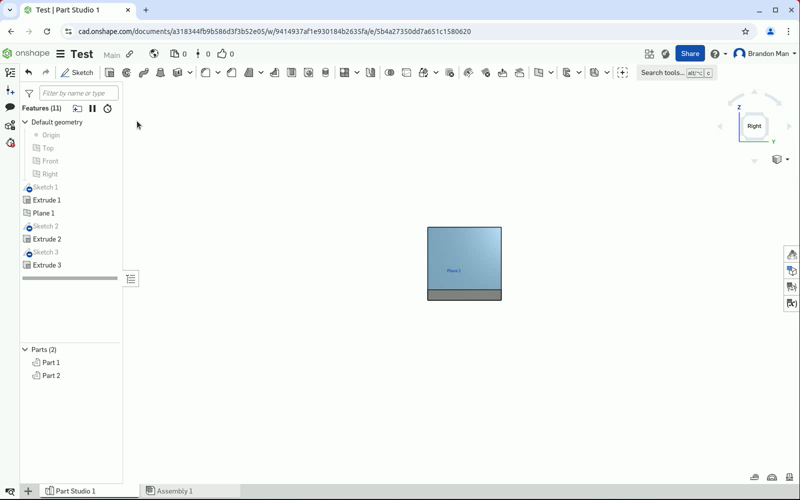
key(shift+h)
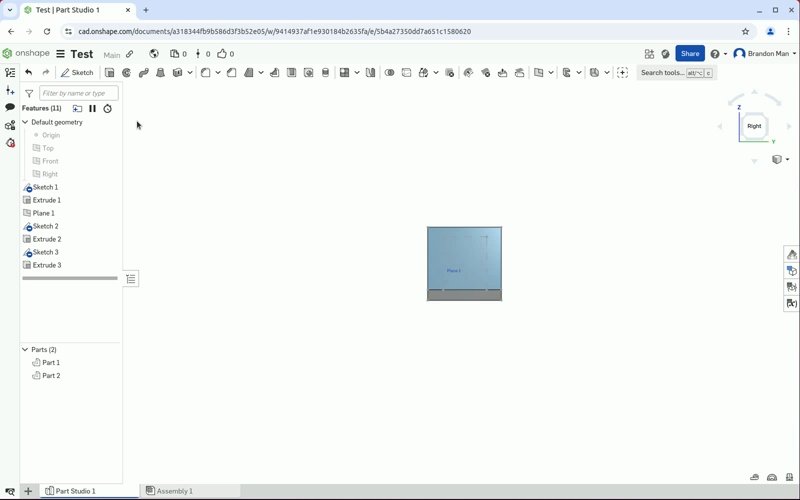
key(shift+7)
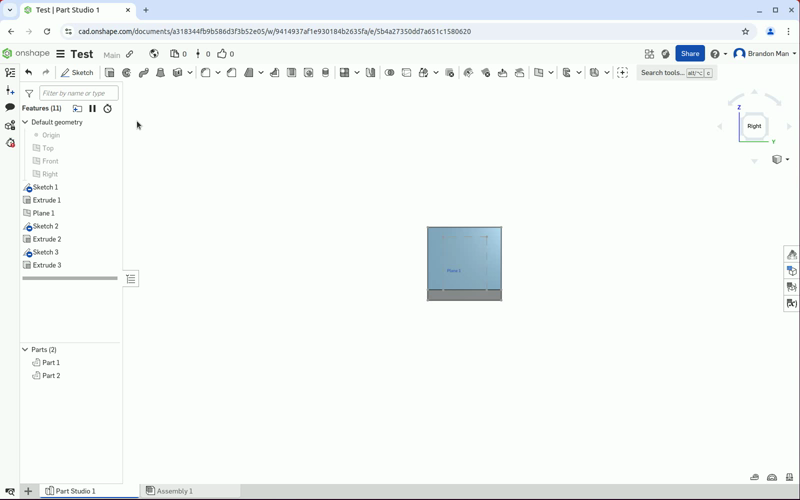
key(right, 2)
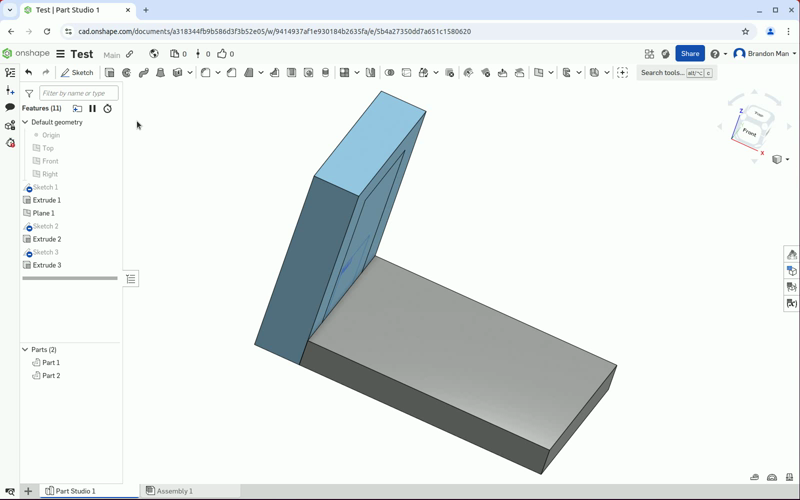
key(down, 2)
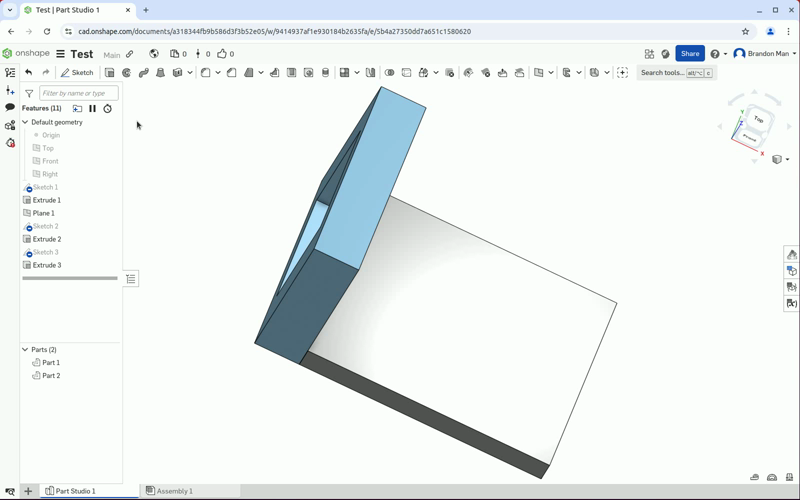
key(up, 2)
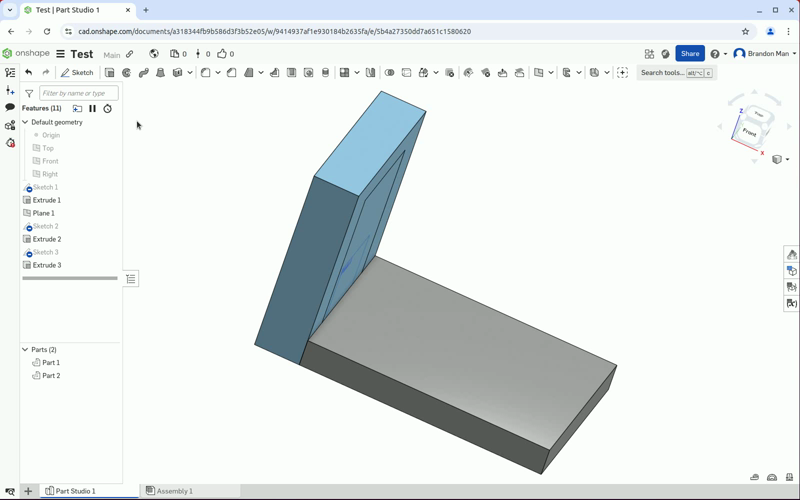
key(left, 2)
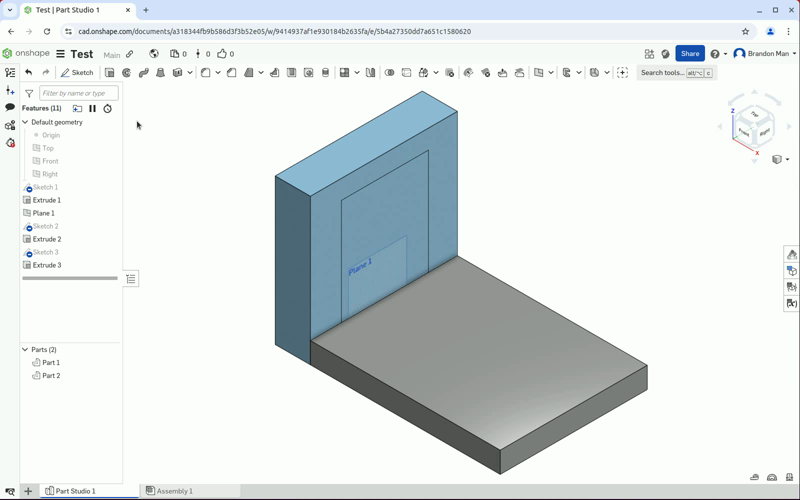
mouse_move(73, 189)
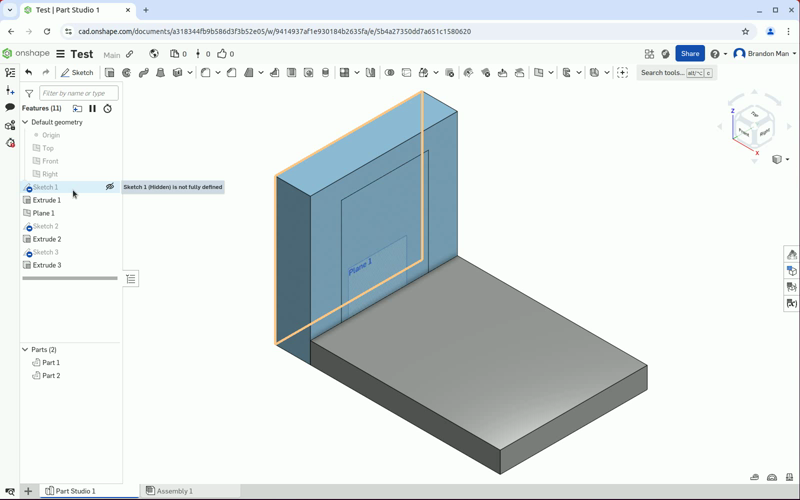
click(73, 189)